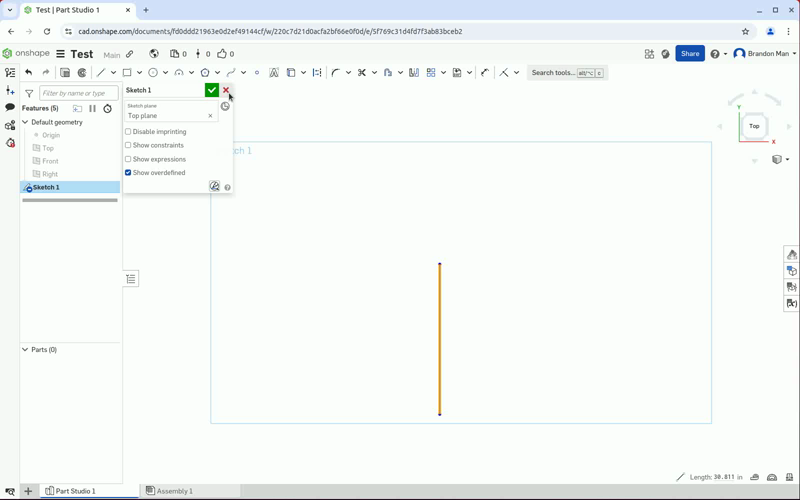
key(shift+h)
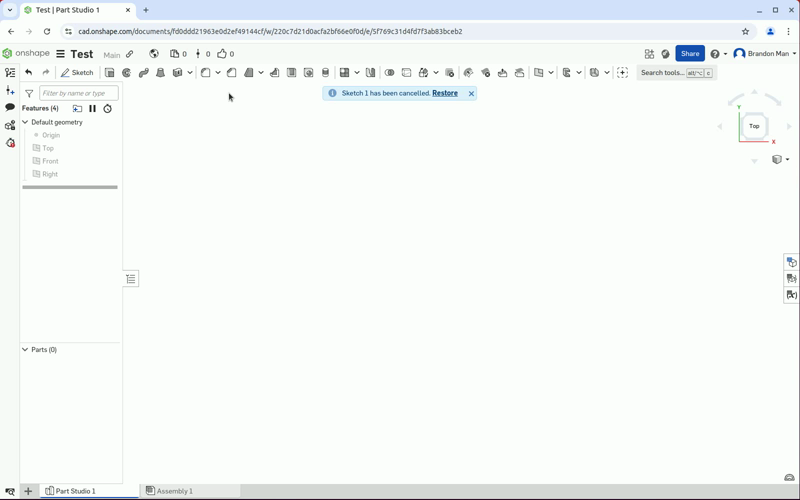
mouse_move(73, 352)
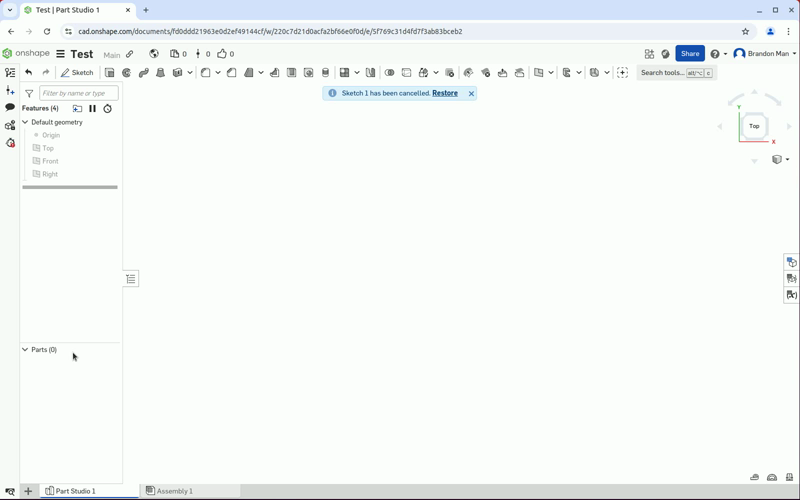
key(y)
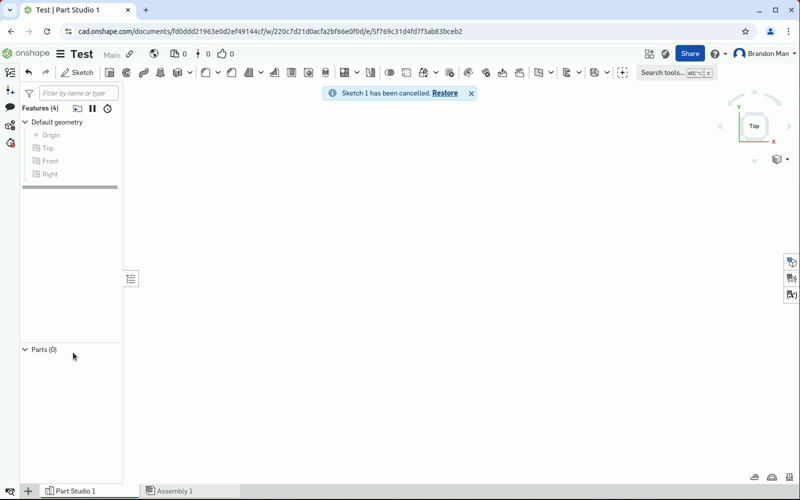
key(shift+p)
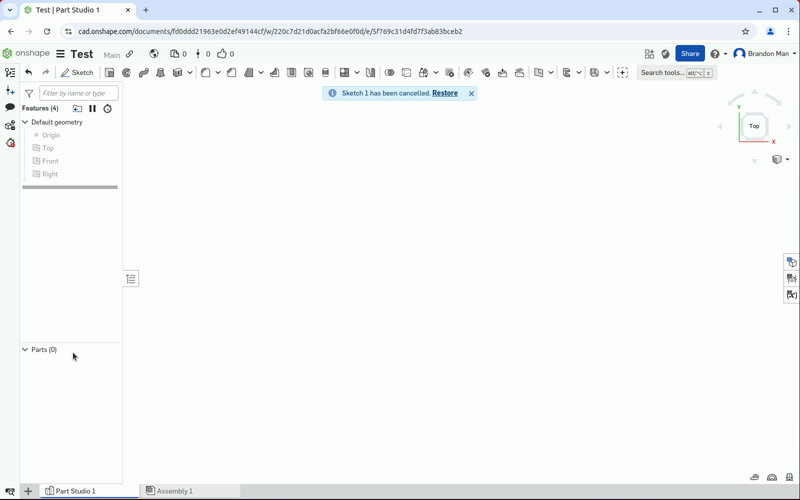
key(space)
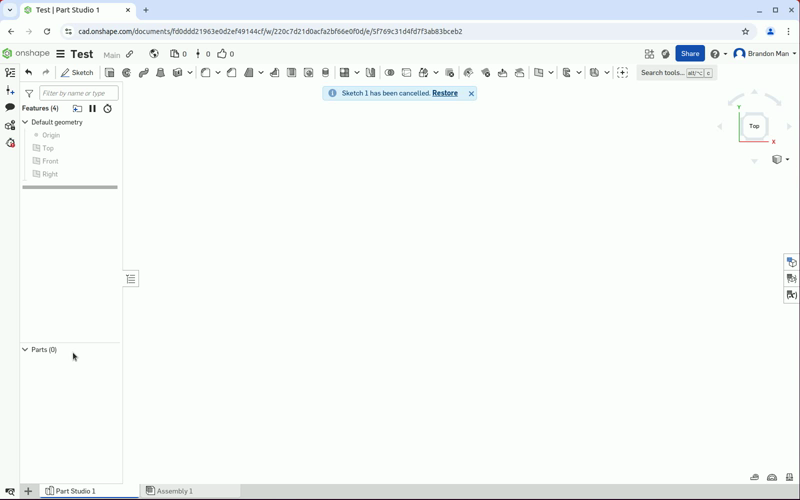
key_down(shift)
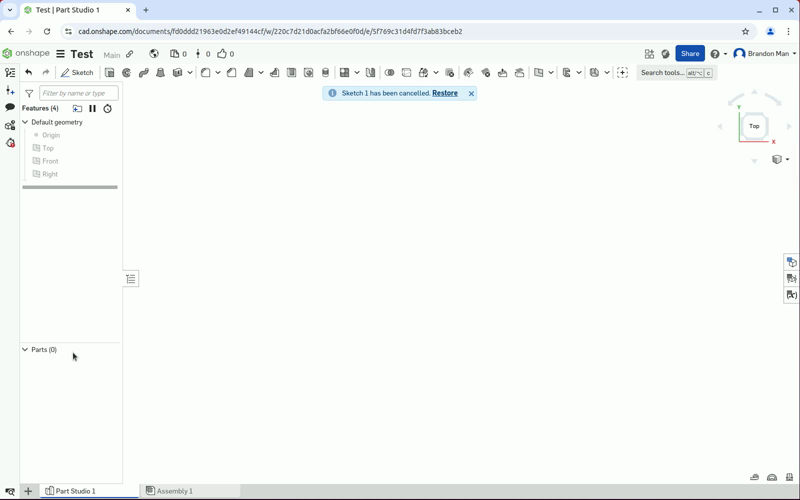
key(up)
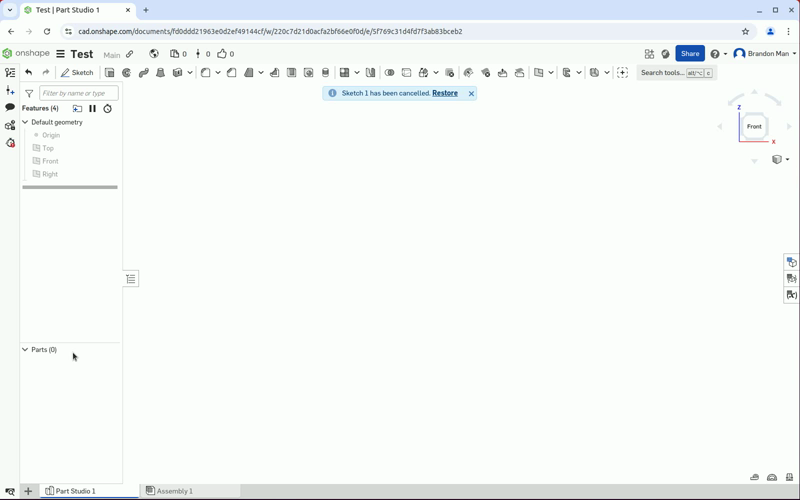
key_up(shift)
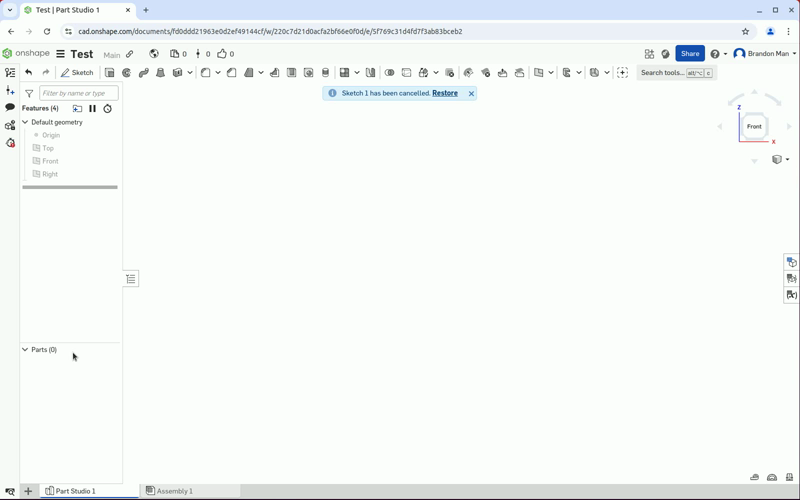
mouse_move(73, 352)
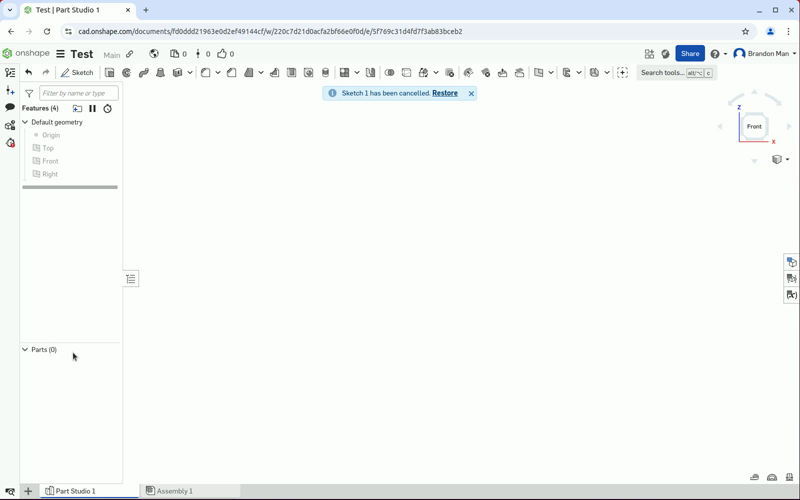
key(shift+y)
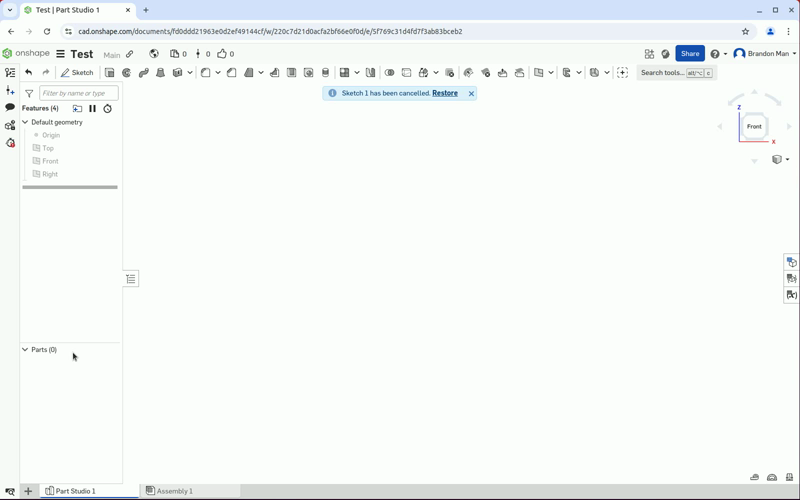
key(shift+s)
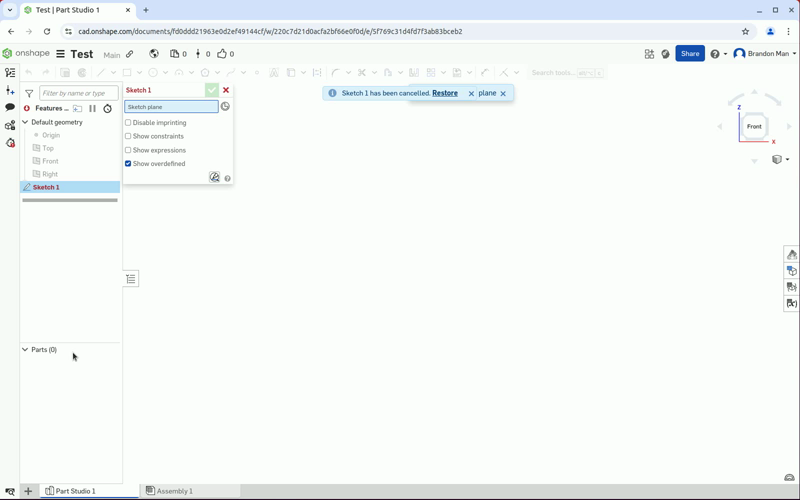
mouse_move(73, 163)
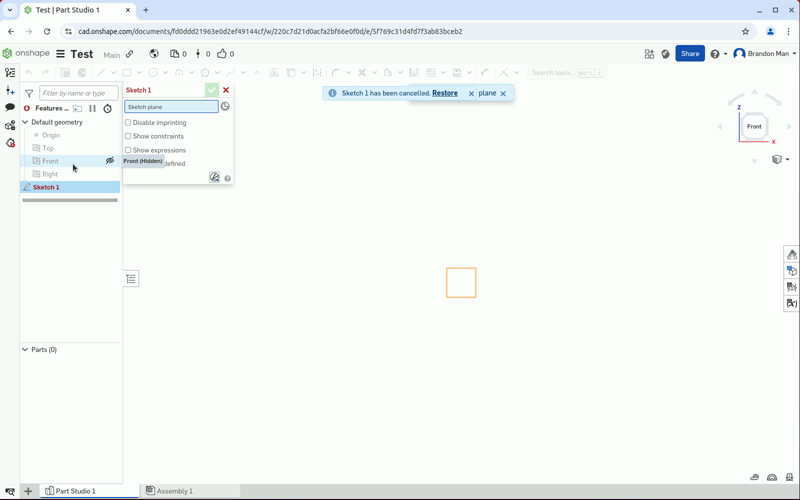
click(73, 163)
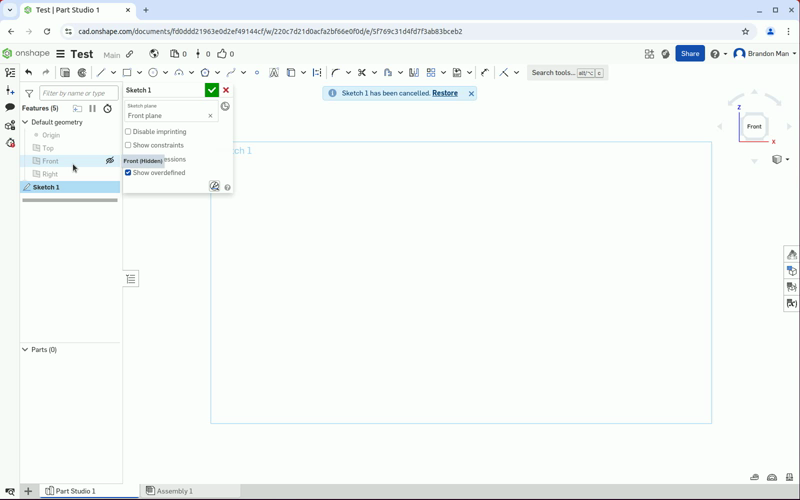
mouse_move(73, 352)
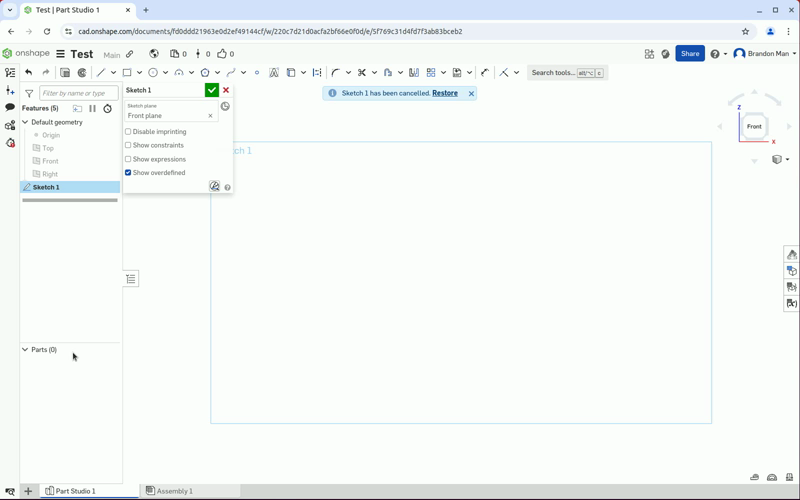
key(y)
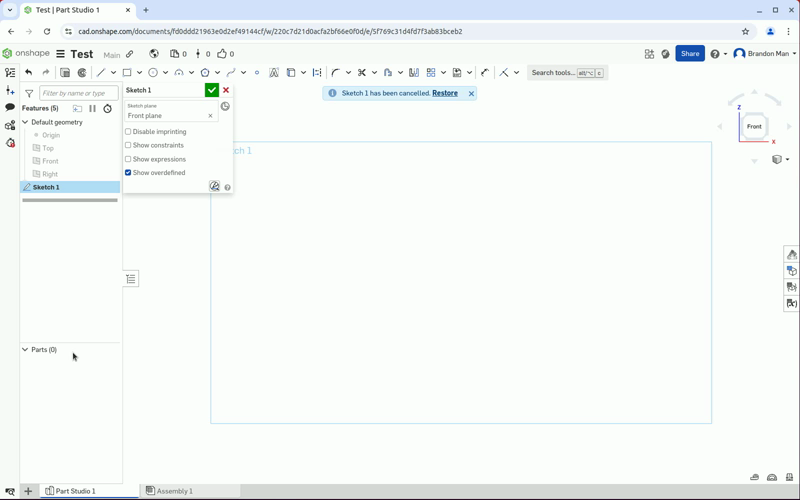
key(a)
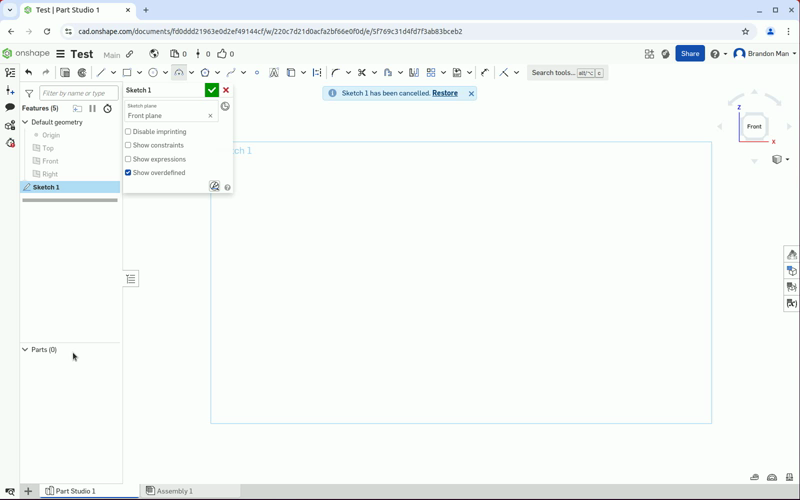
key_down(shift)
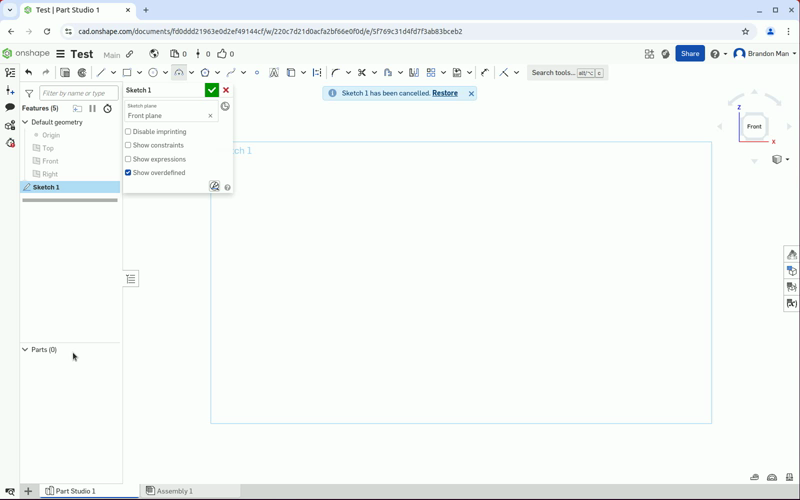
mouse_move(425, 337)
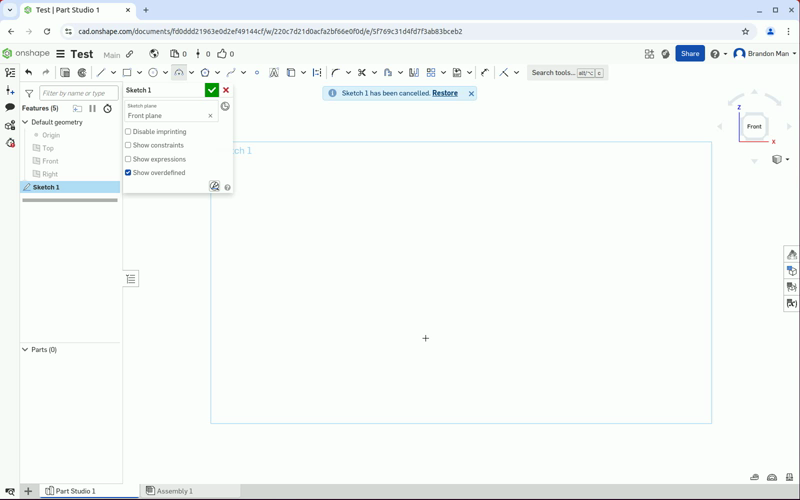
click(425, 337)
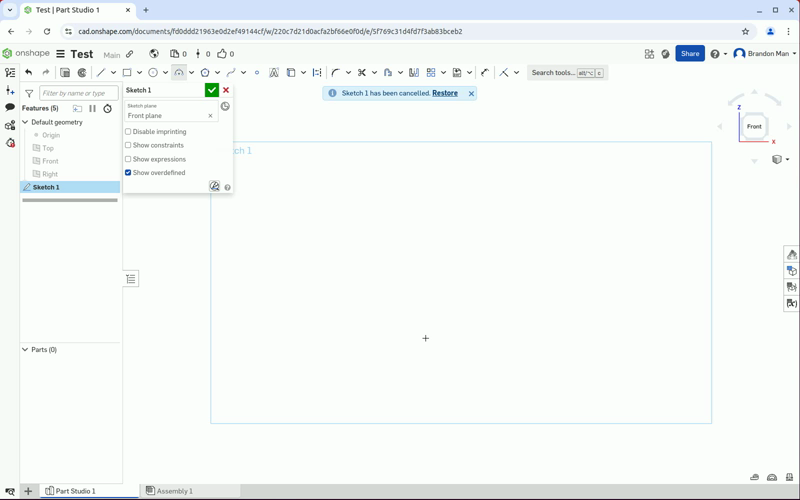
key_up(shift)
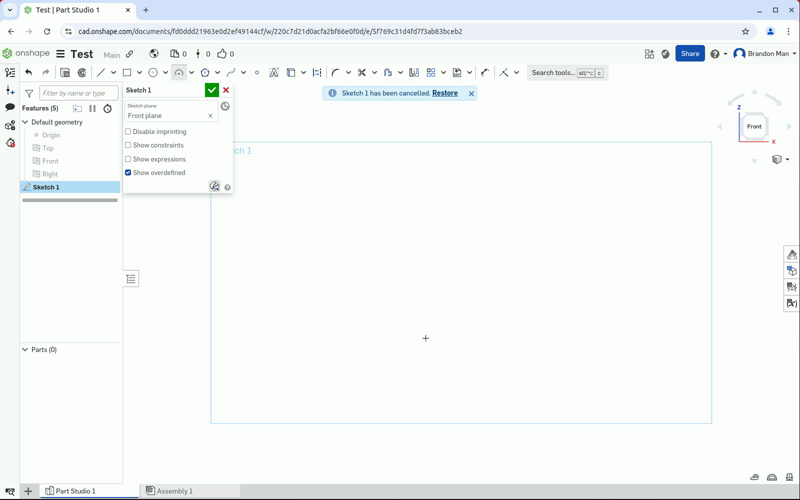
key_down(shift)
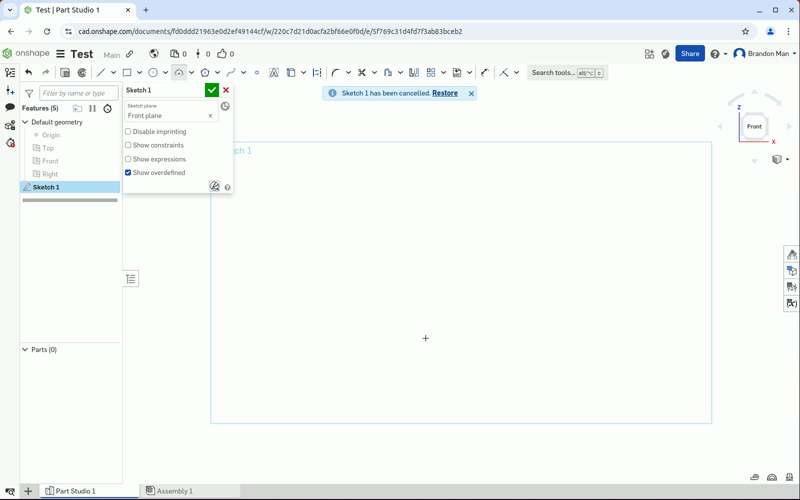
mouse_move(491, 337)
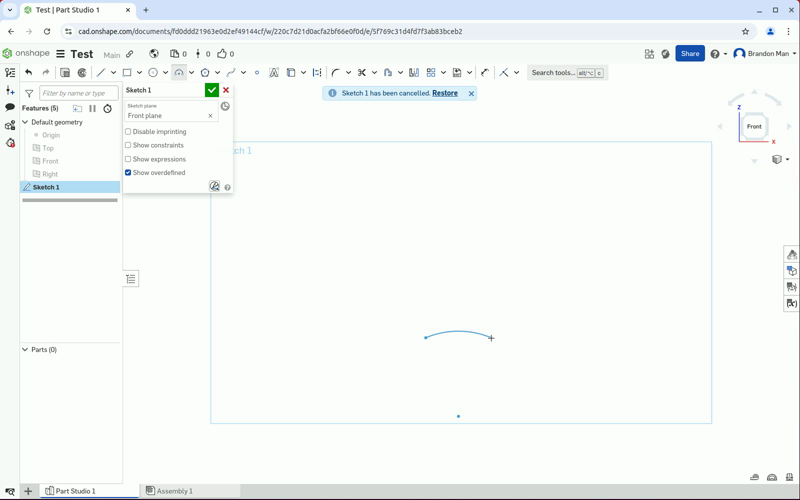
click(491, 337)
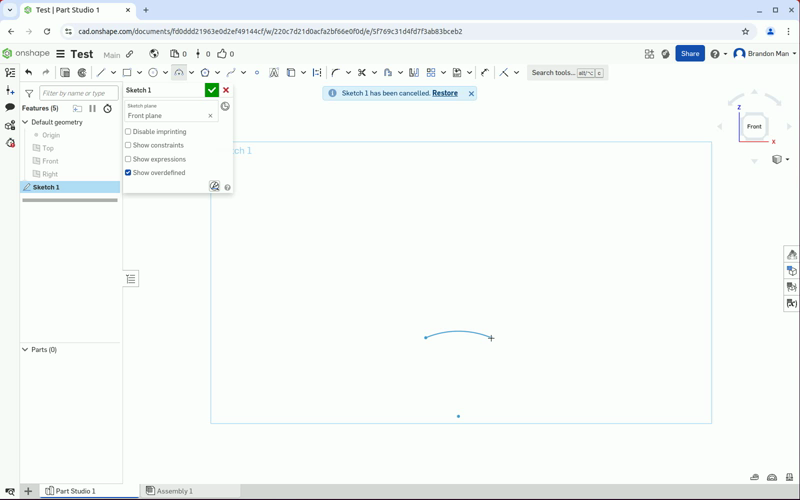
mouse_move(458, 295)
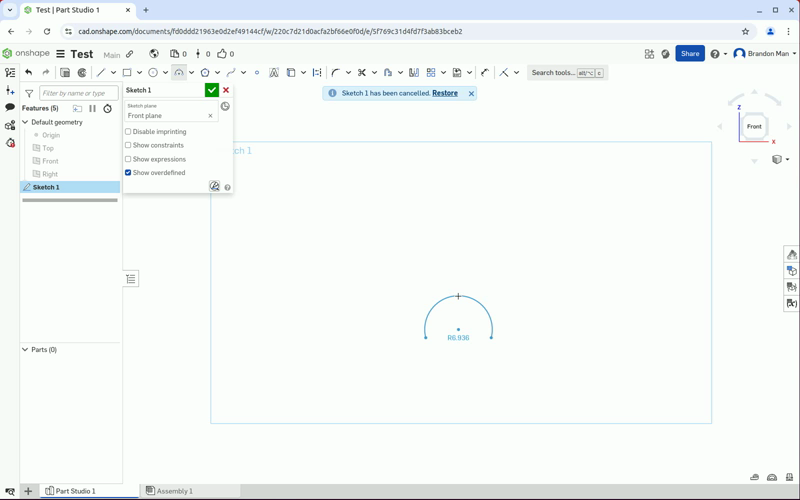
click(458, 295)
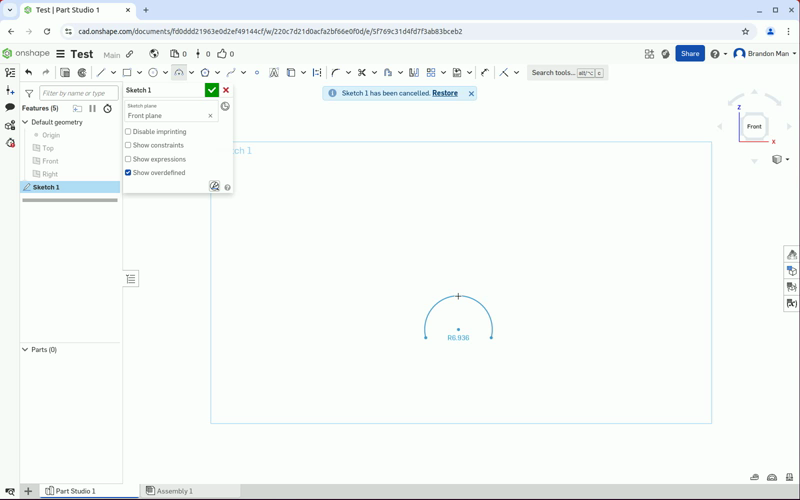
key_up(shift)
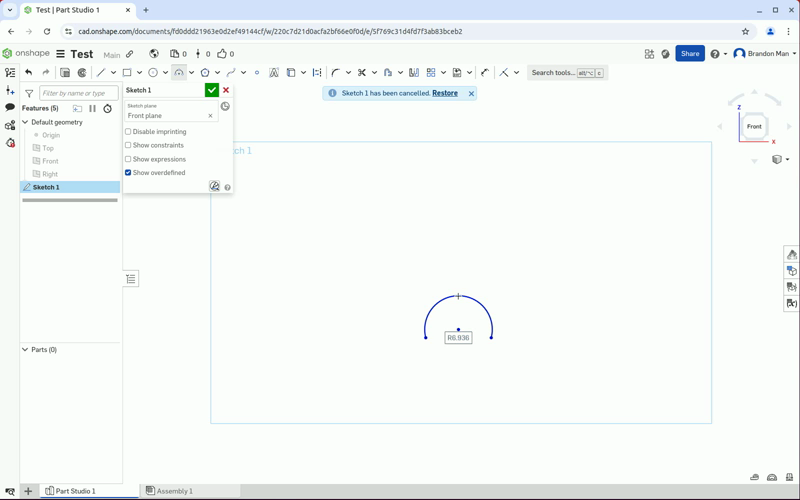
mouse_move(491, 337)
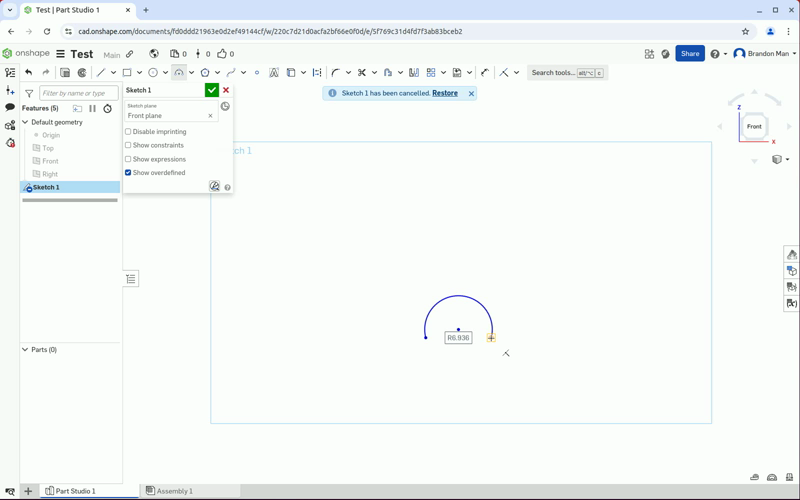
click(491, 337)
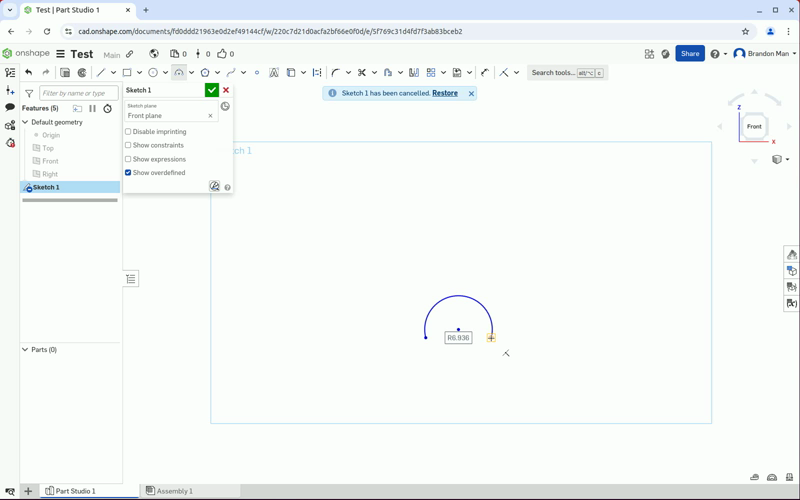
mouse_move(425, 337)
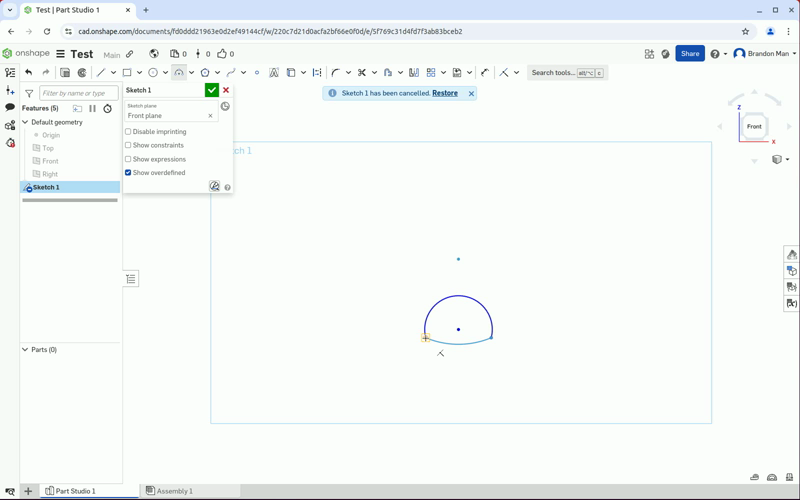
click(425, 337)
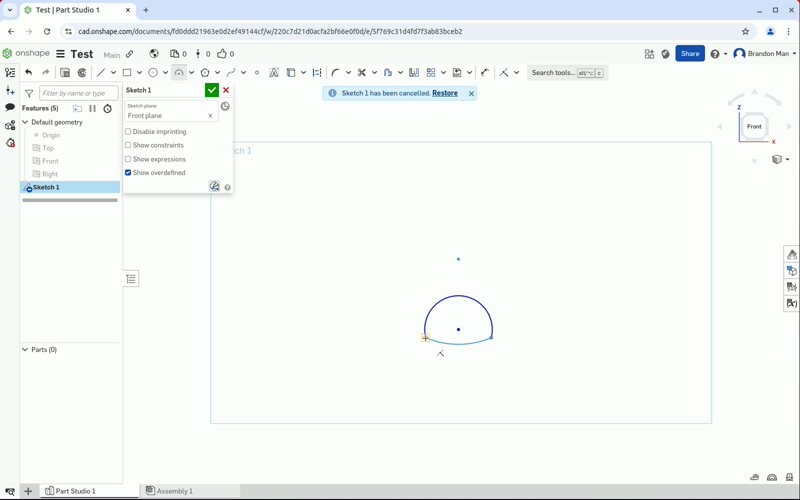
key_down(shift)
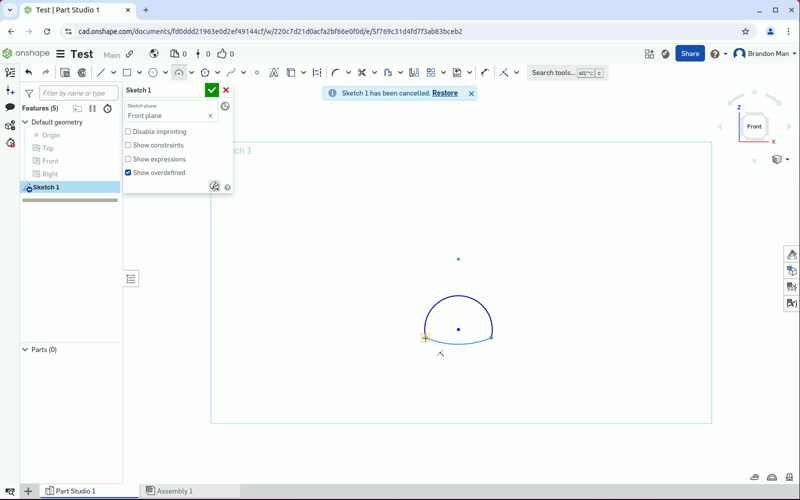
mouse_move(458, 261)
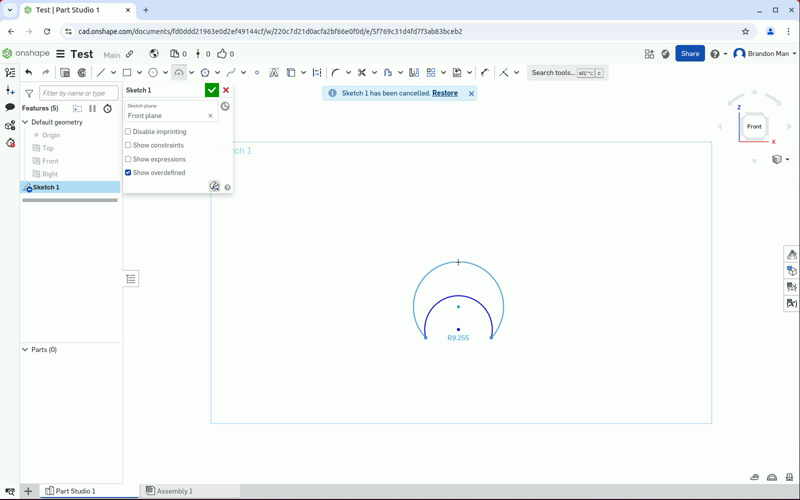
click(458, 261)
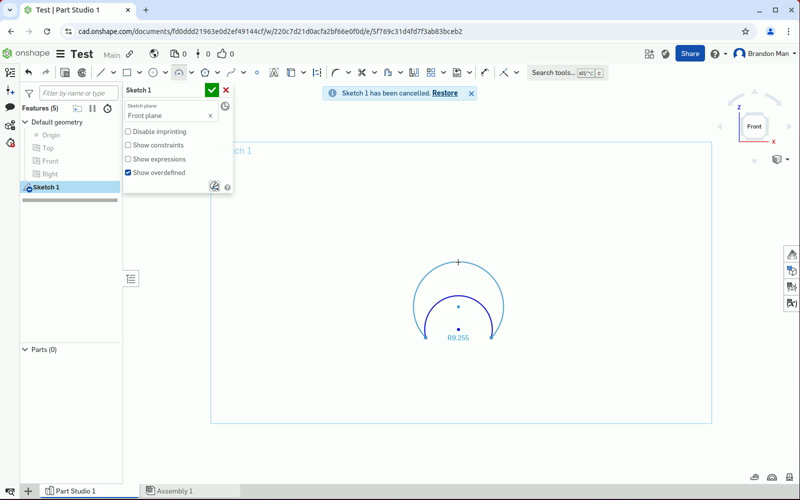
key_up(shift)
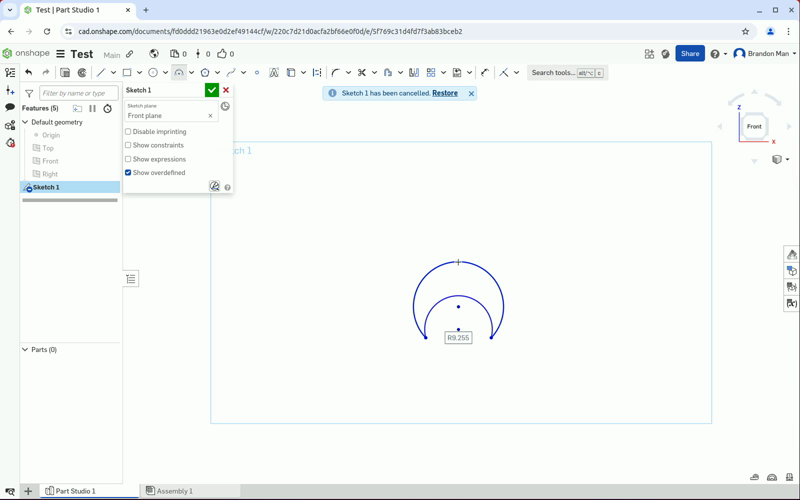
key(esc)
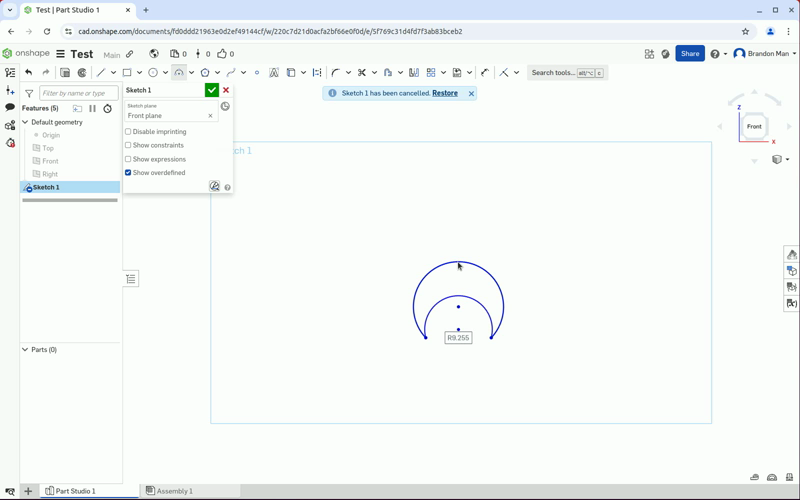
mouse_move(447, 270)
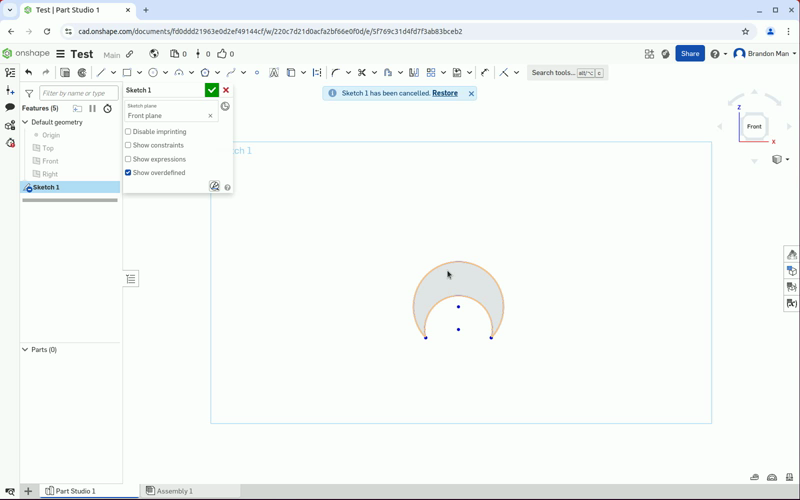
click(447, 270)
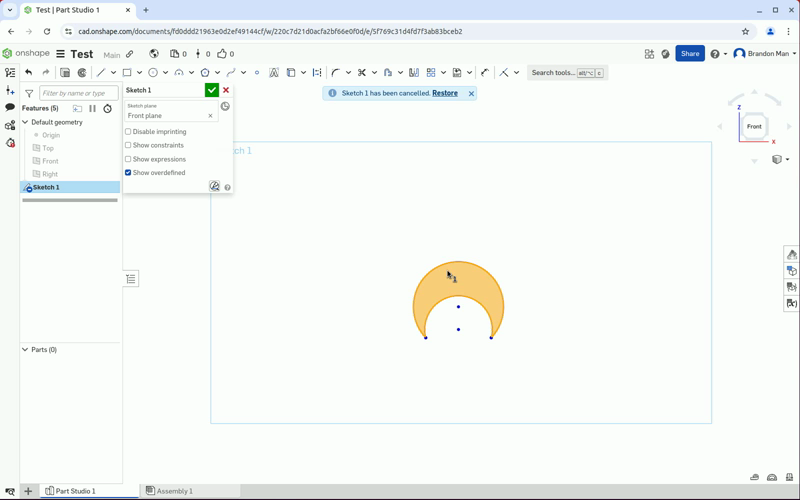
mouse_move(73, 352)
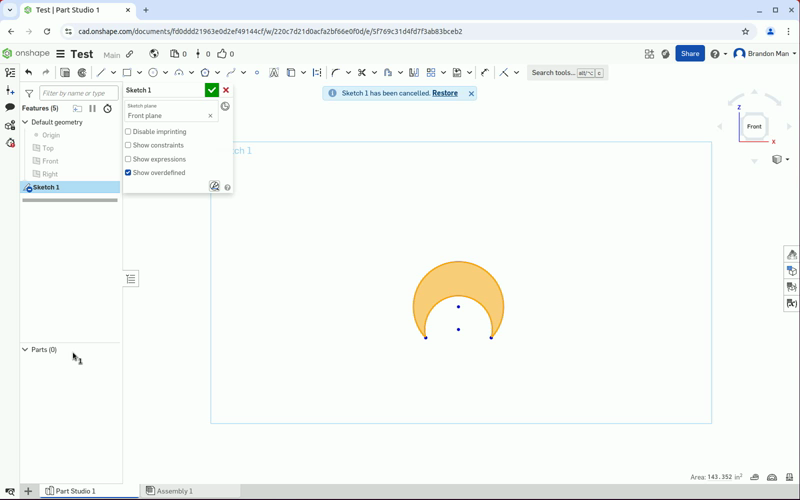
key(shift+y)
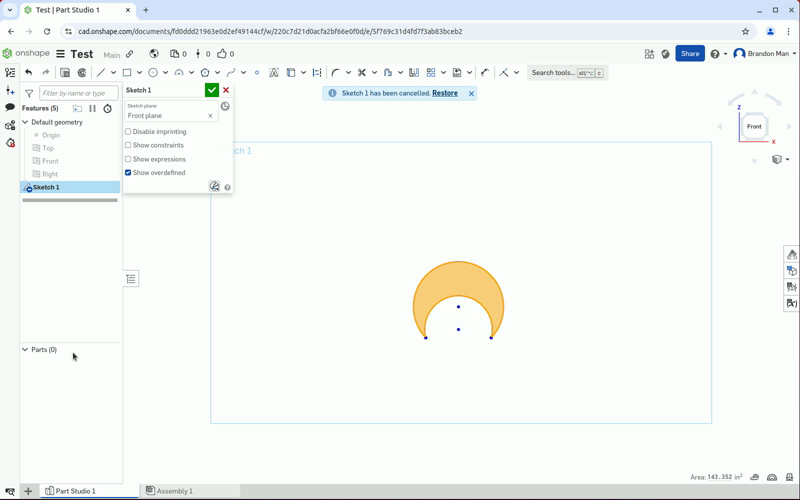
key(shift+e)
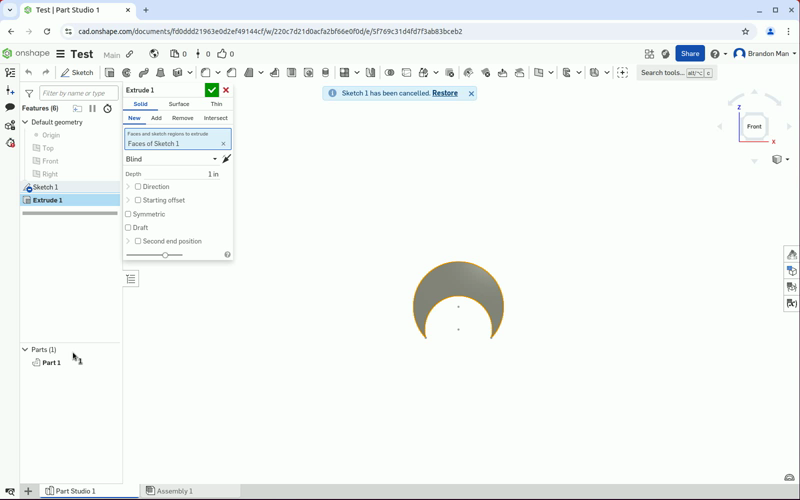
mouse_move(143, 106)
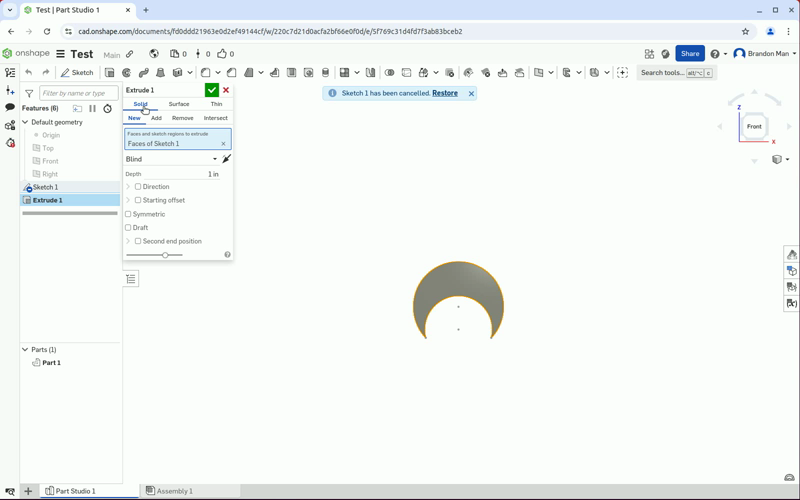
click(143, 106)
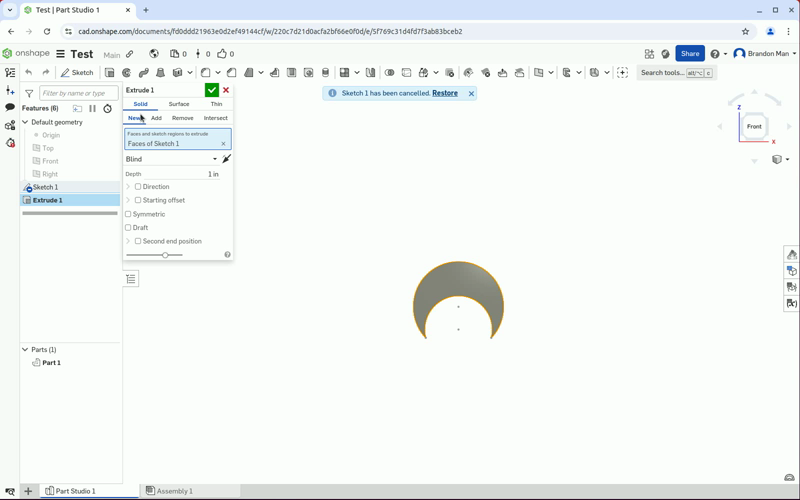
mouse_move(137, 120)
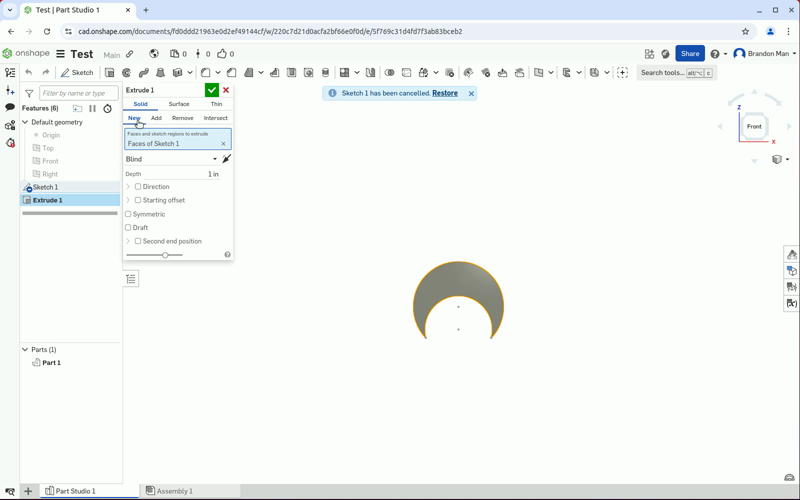
click(137, 120)
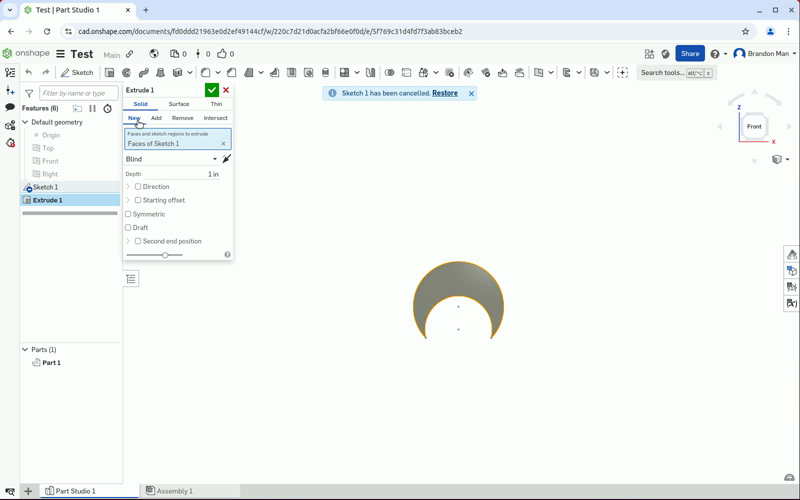
key(tab, 4)
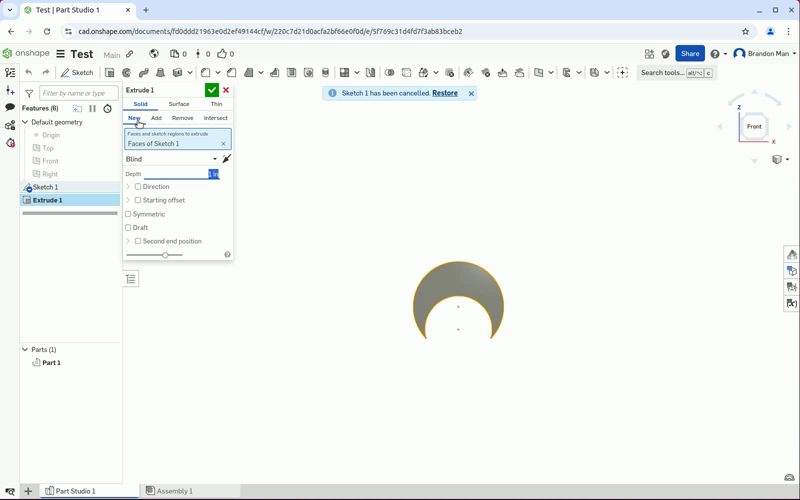
text(23.108)
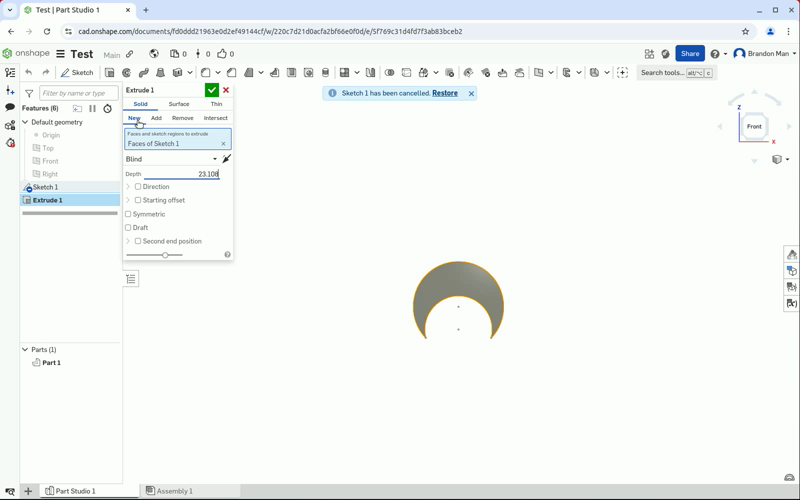
key(tab, 3)
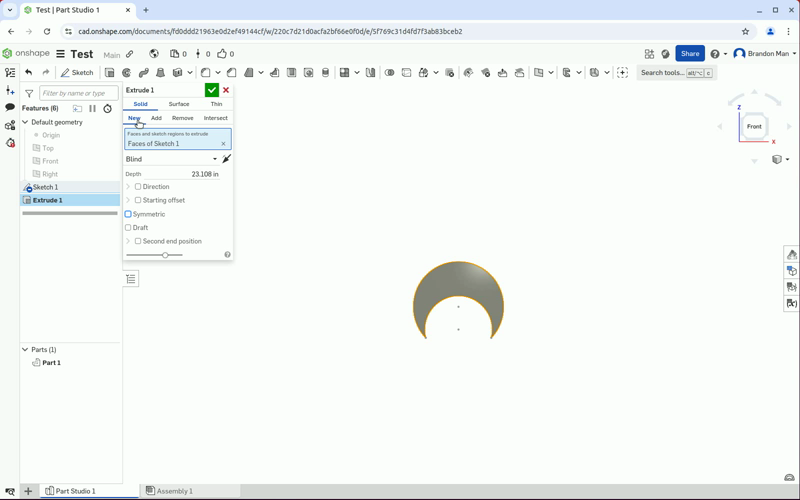
key(space)
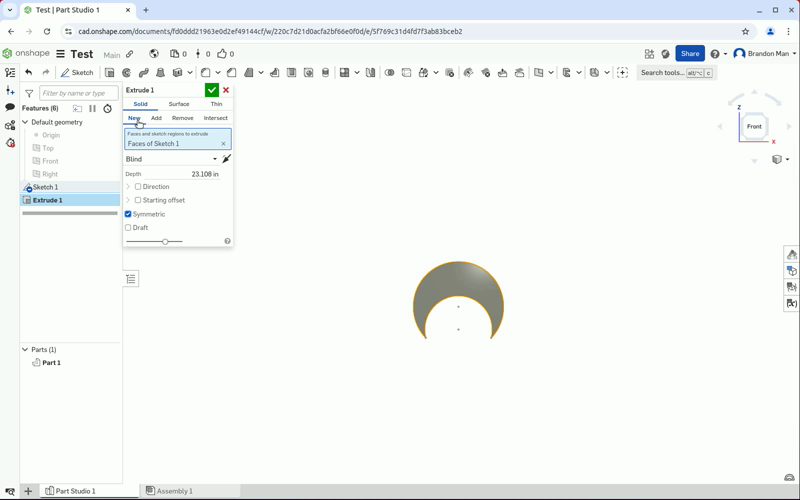
key(enter)
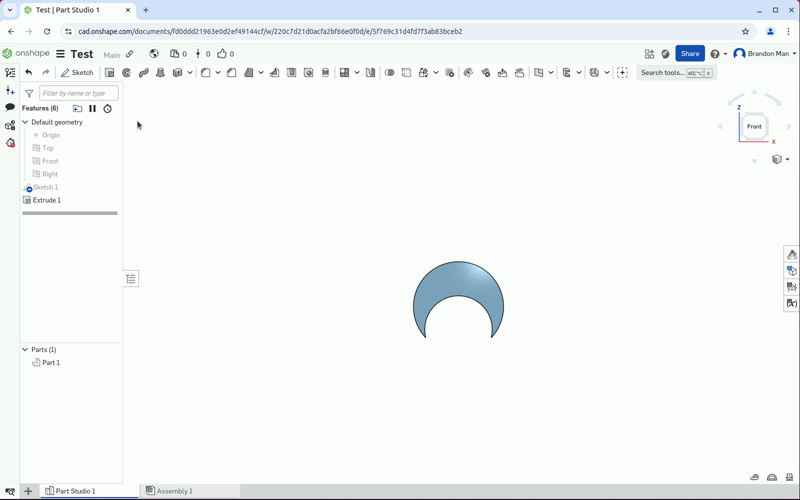
key(shift+h)
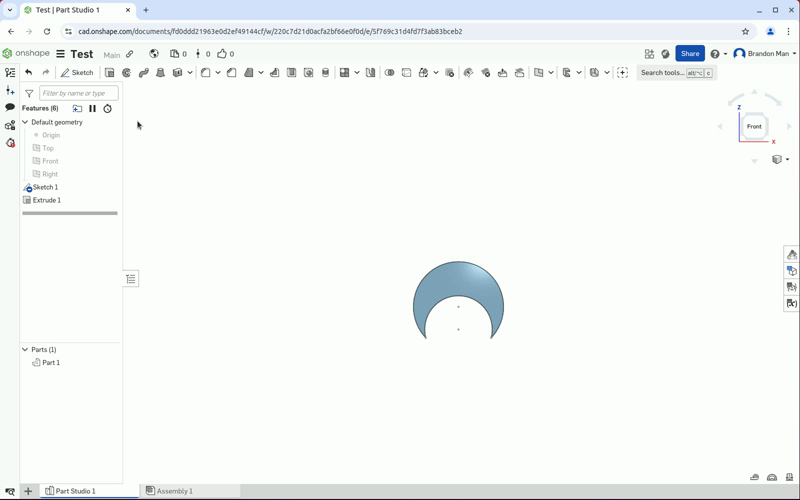
key(shift+h)
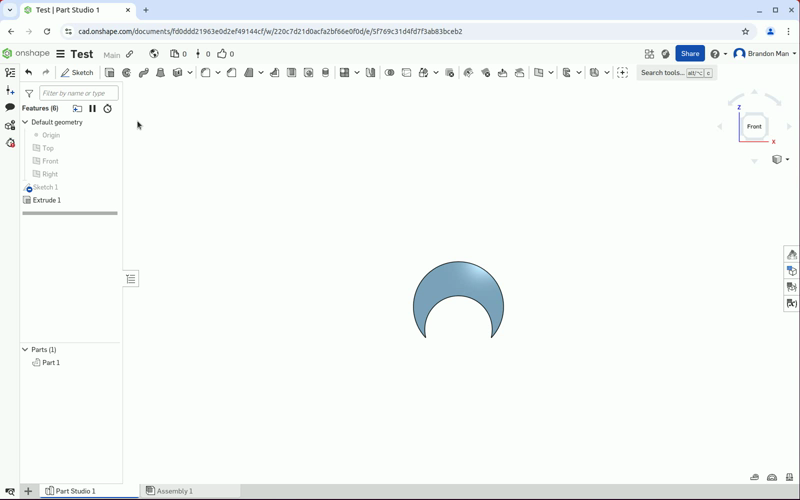
mouse_move(73, 189)
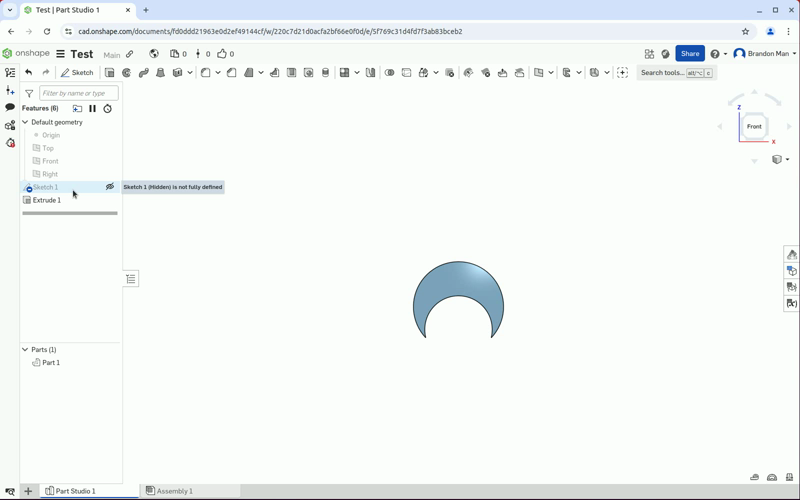
click(73, 189)
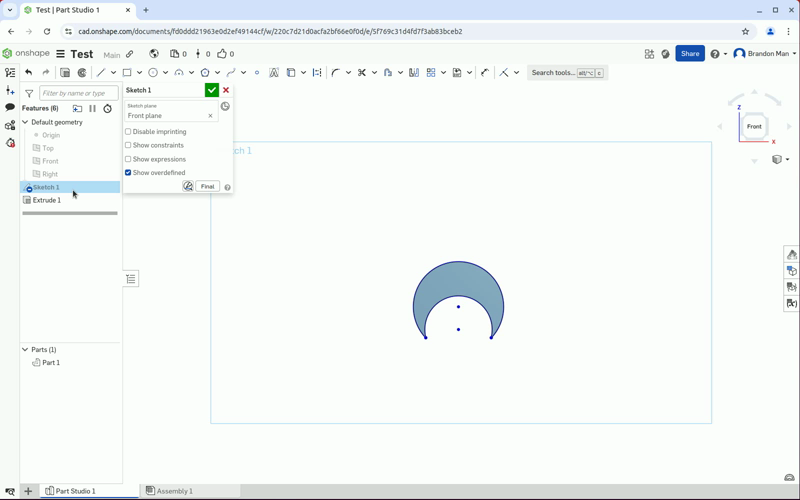
mouse_move(229, 92)
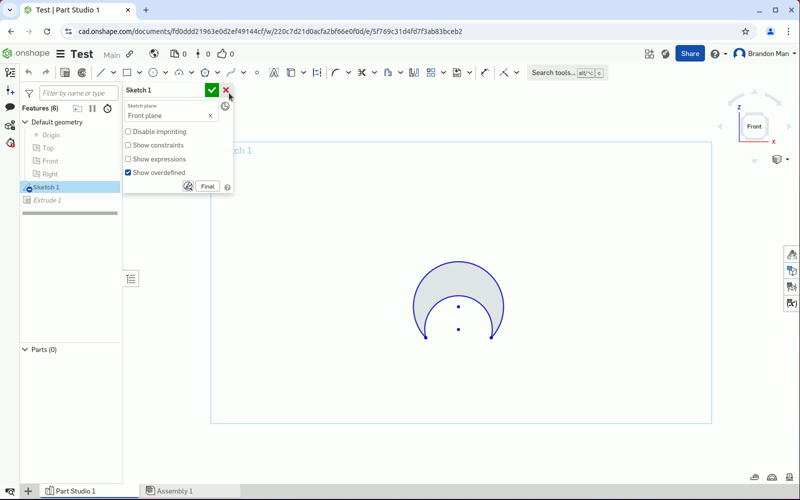
click(229, 92)
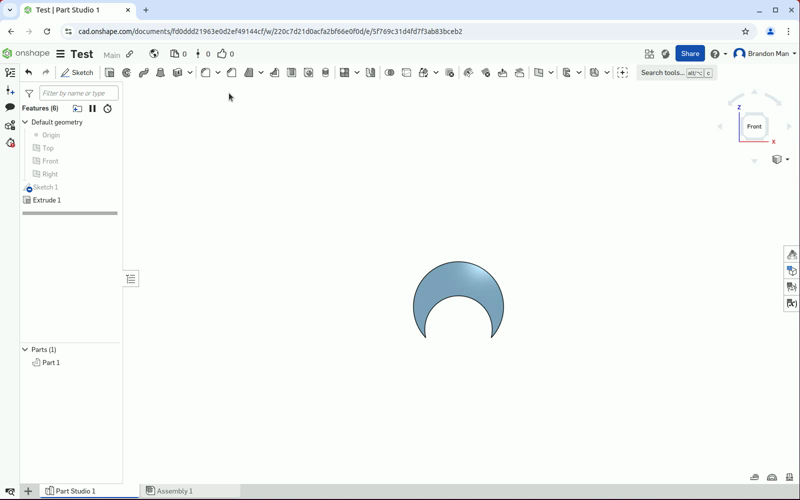
mouse_move(73, 352)
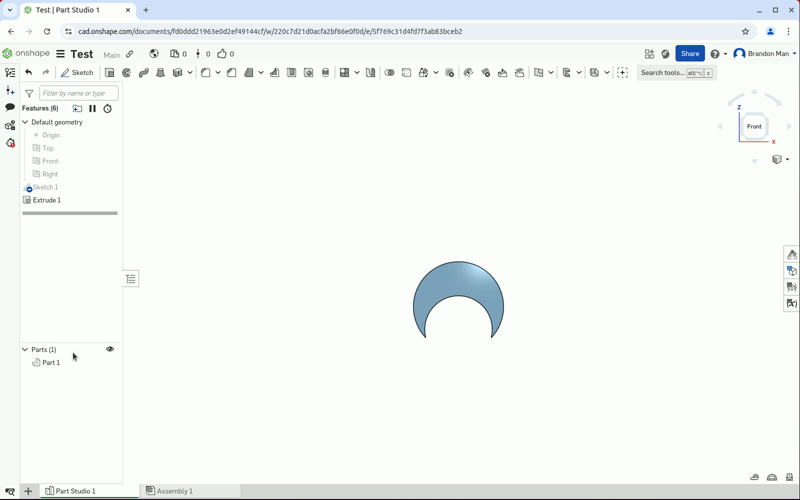
key(y)
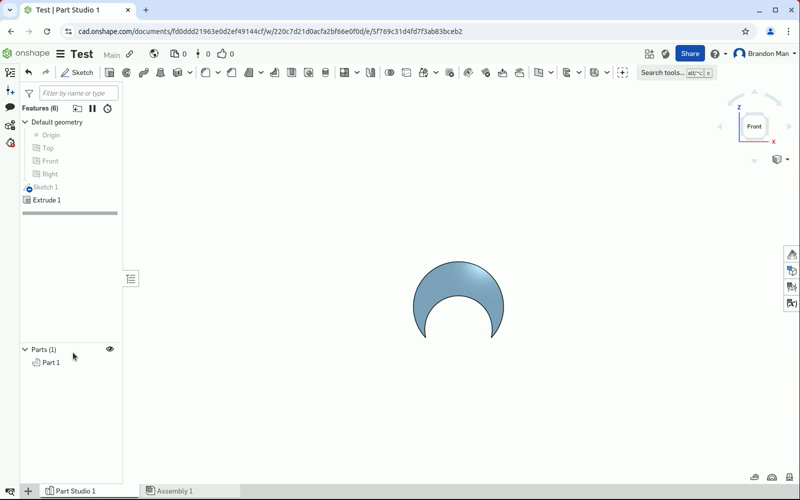
key(shift+p)
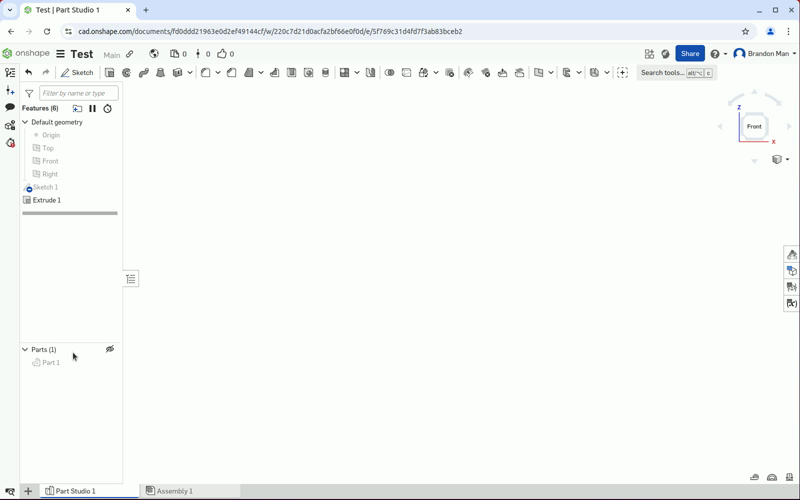
key(space)
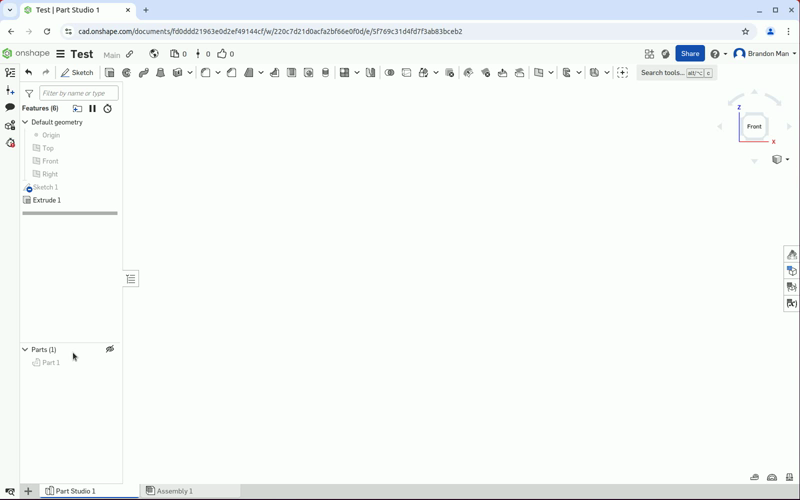
key_down(shift)
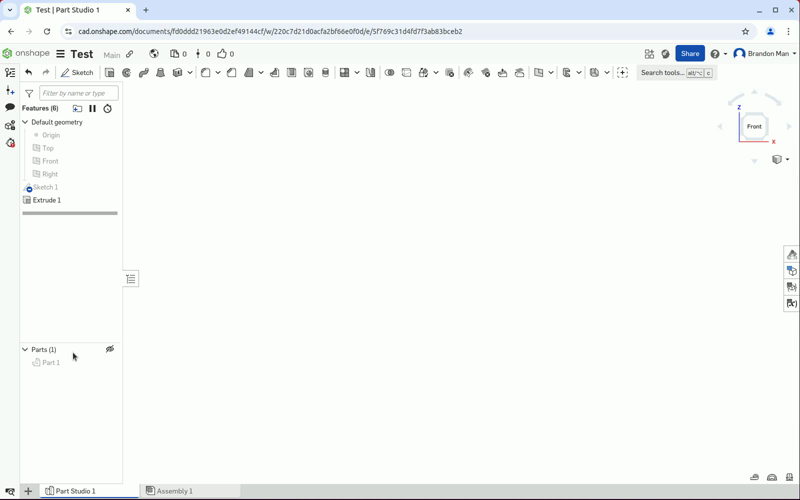
key(down)
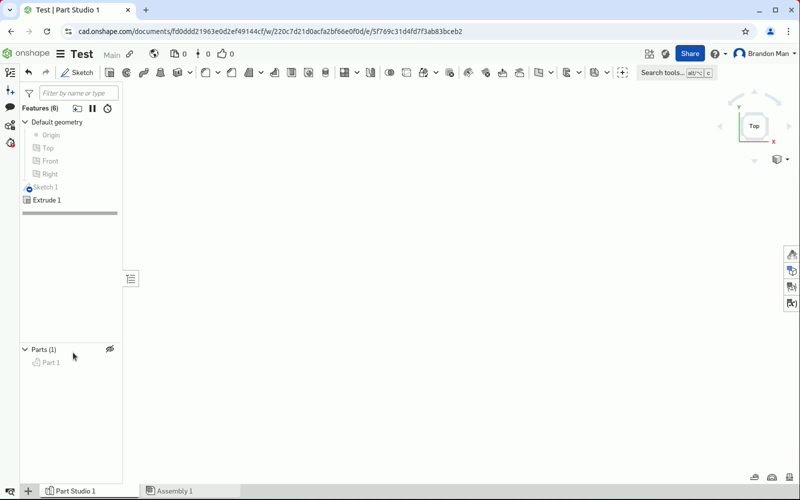
key_up(shift)
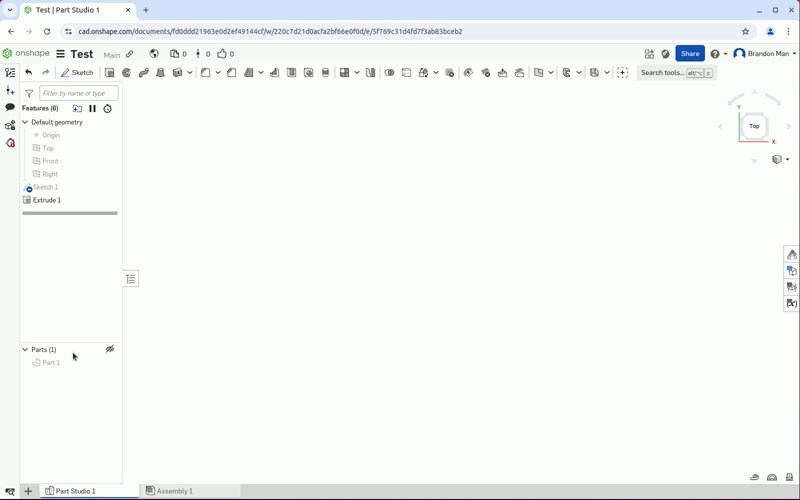
mouse_move(73, 352)
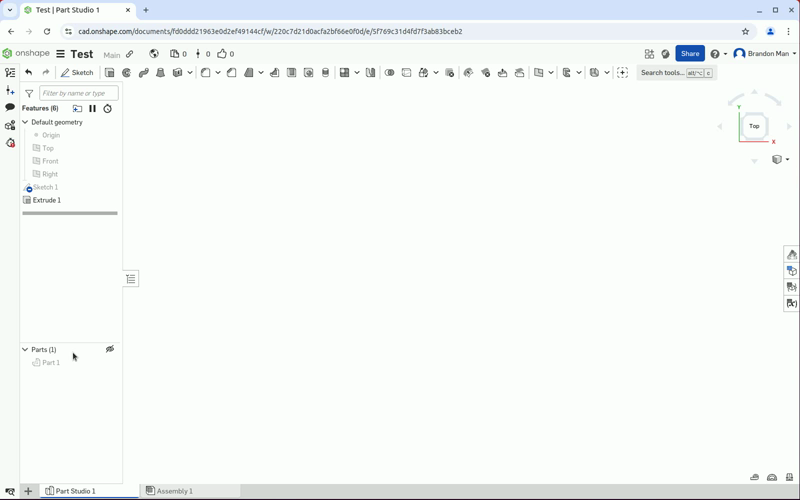
key(shift+y)
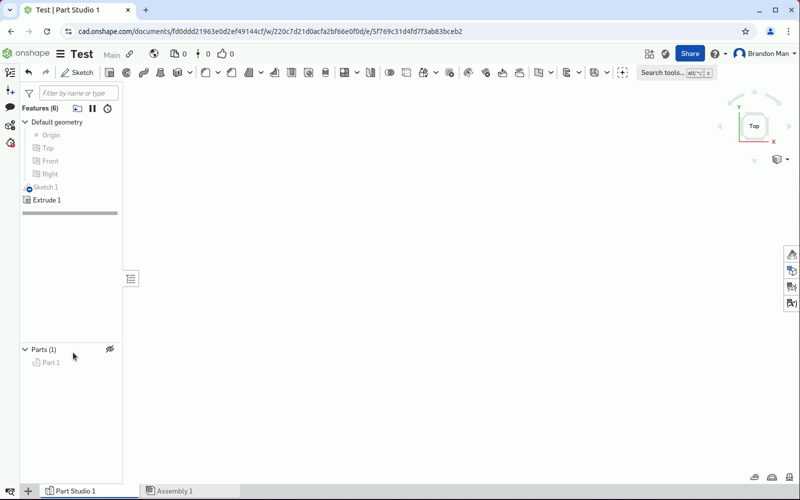
key(shift+s)
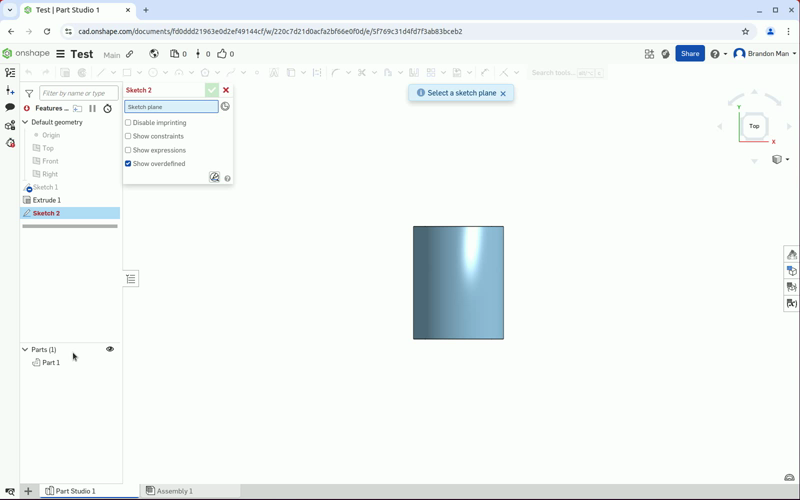
mouse_move(73, 150)
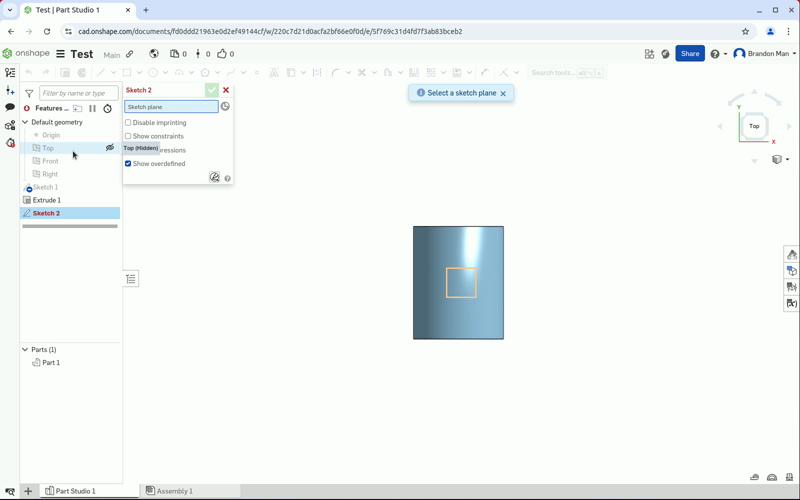
click(73, 150)
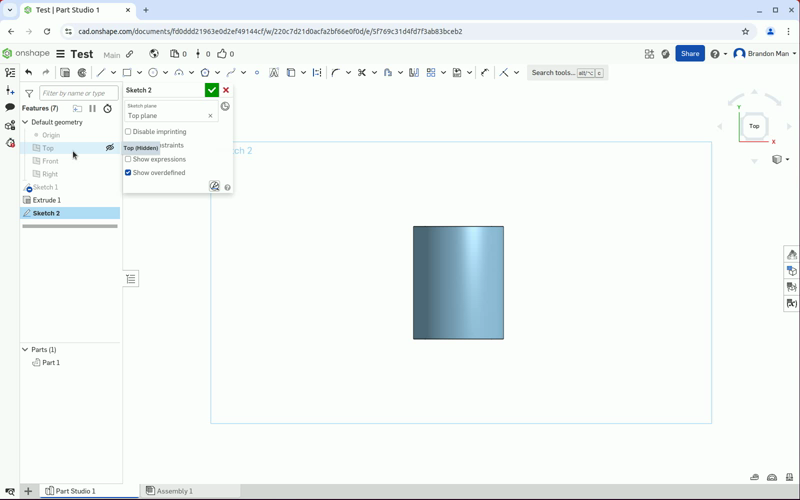
mouse_move(73, 352)
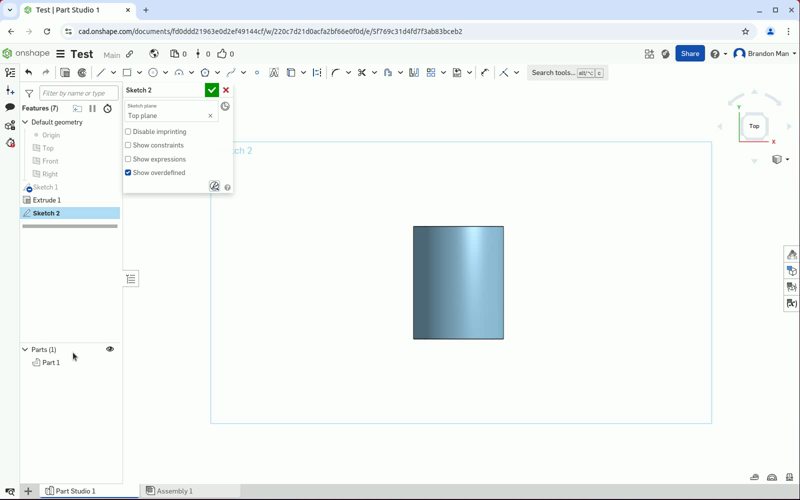
key(y)
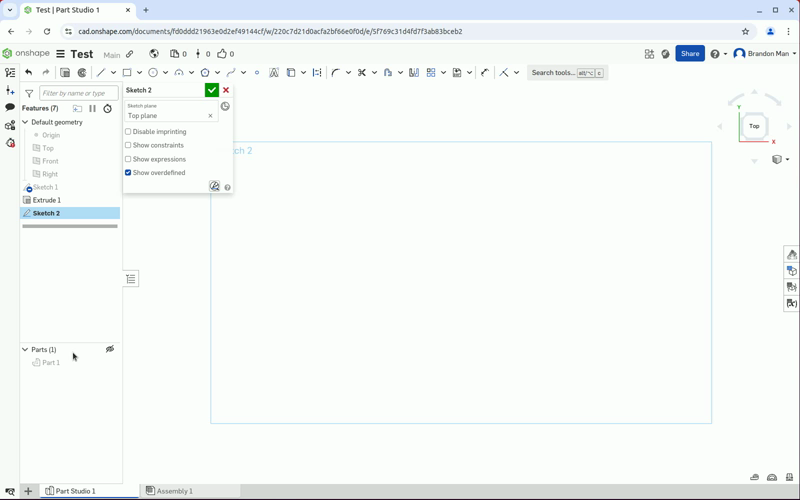
key(c)
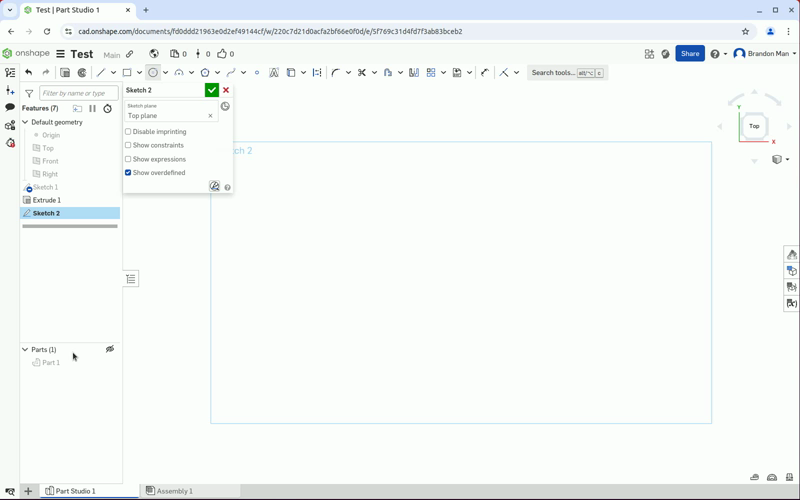
key_down(shift)
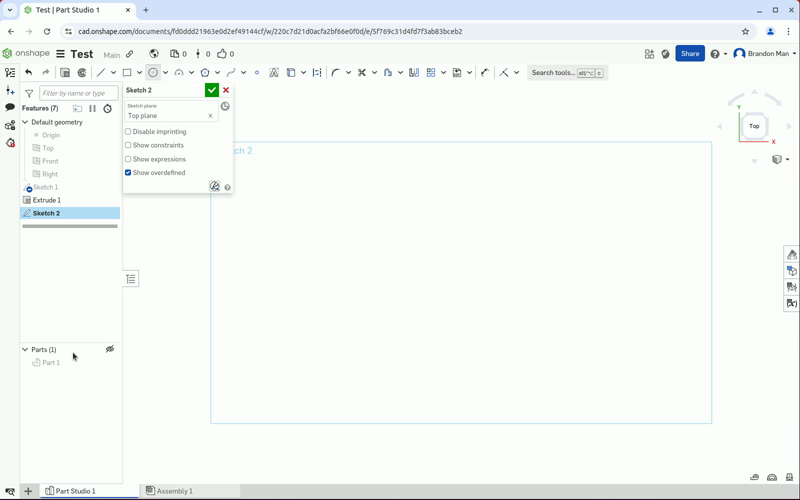
mouse_move(461, 282)
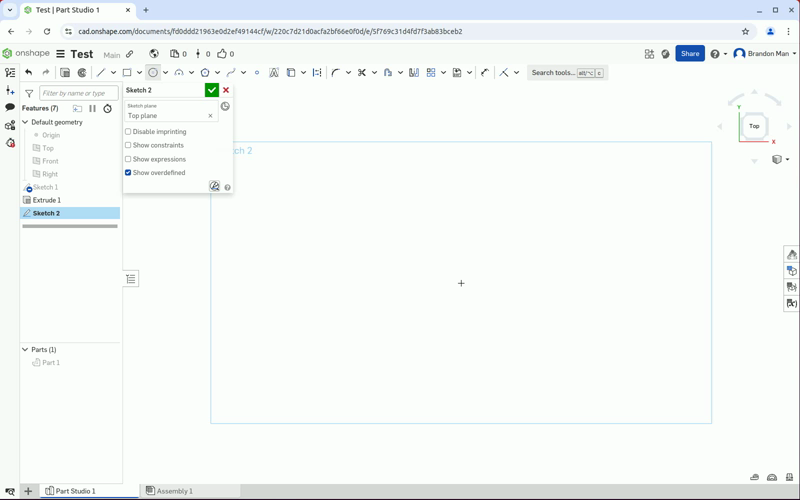
click(461, 282)
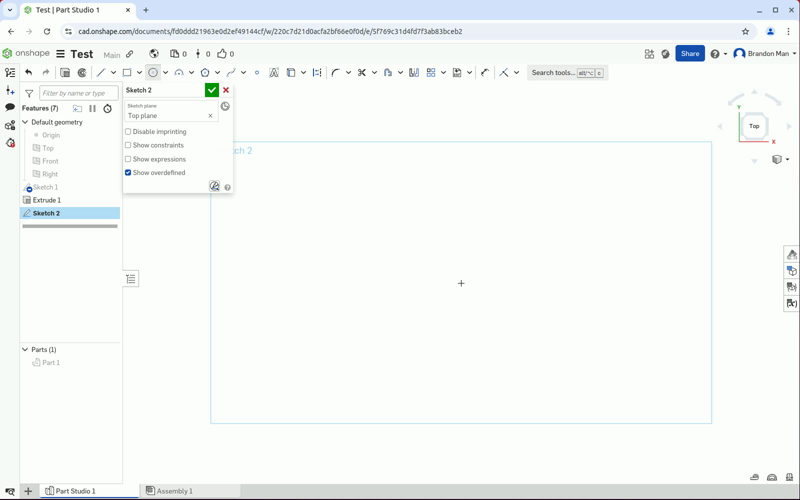
key_up(shift)
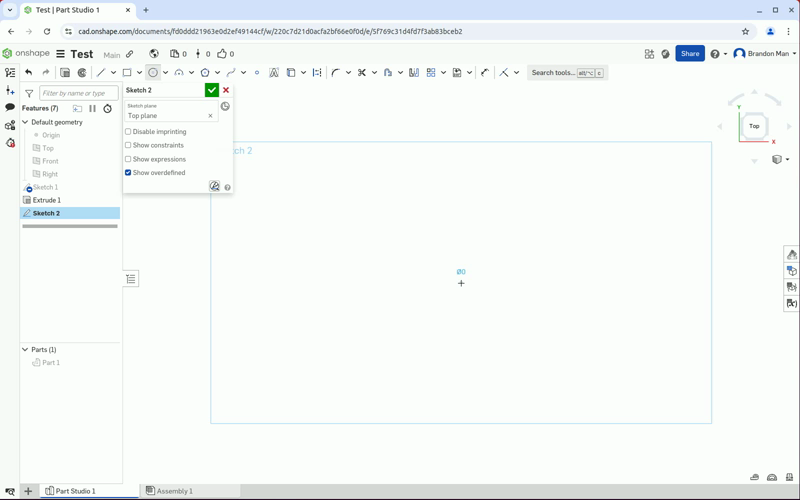
mouse_move(495, 282)
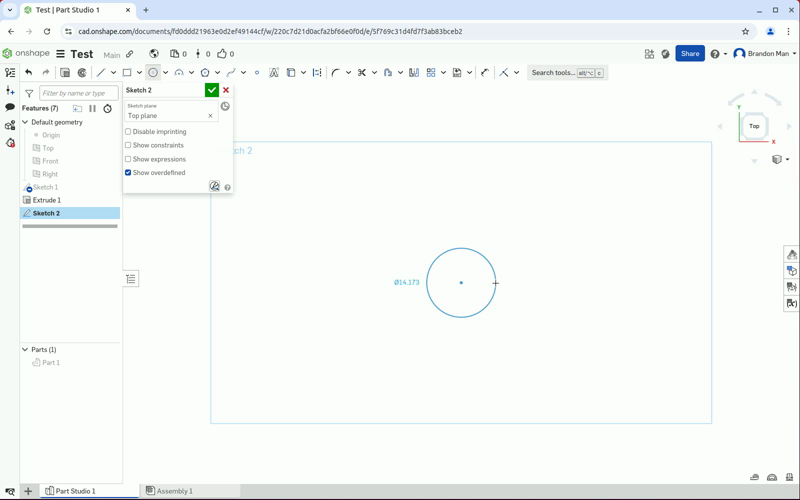
click(495, 282)
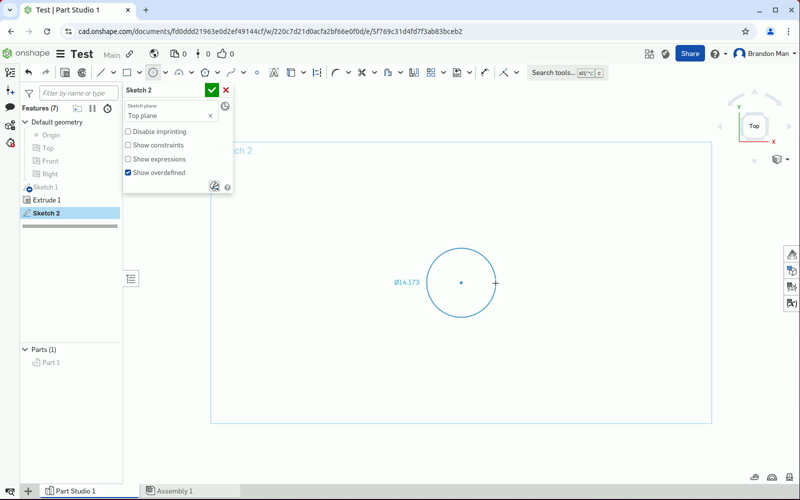
key(esc)
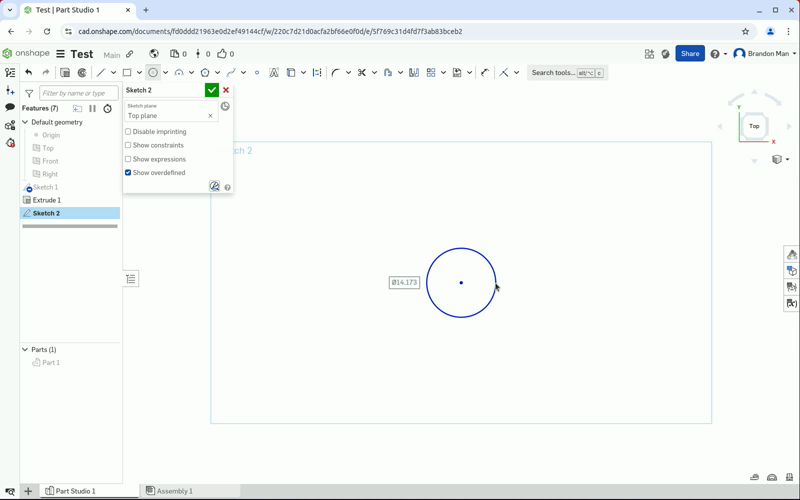
mouse_move(463, 302)
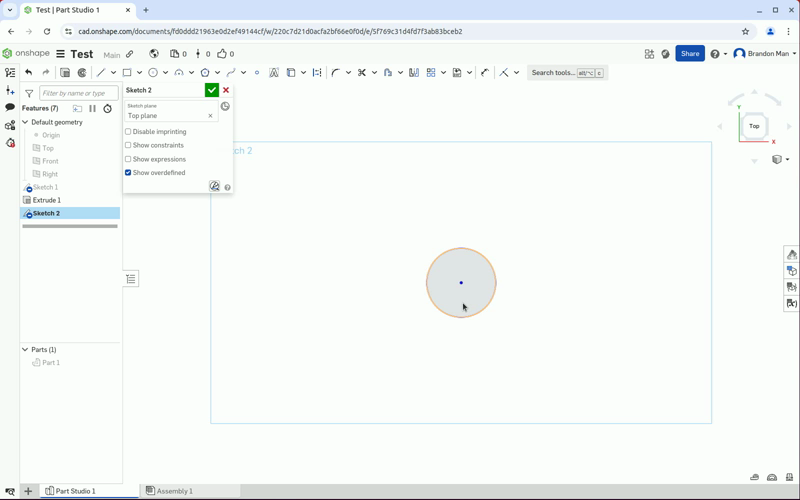
click(463, 302)
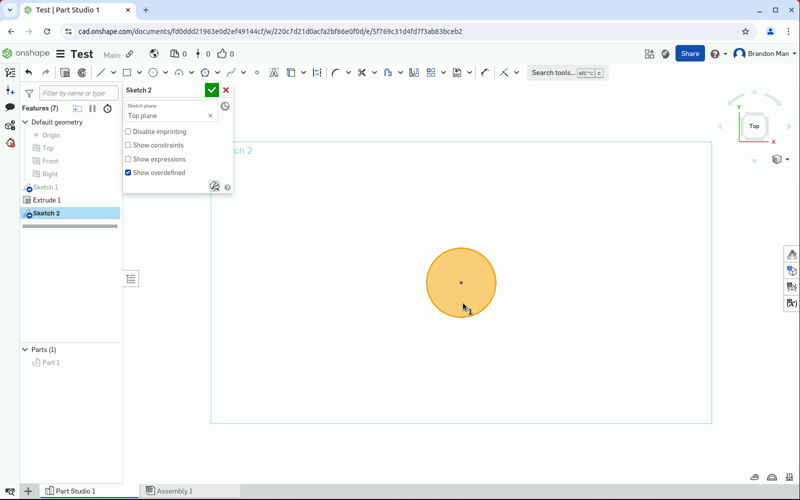
mouse_move(73, 352)
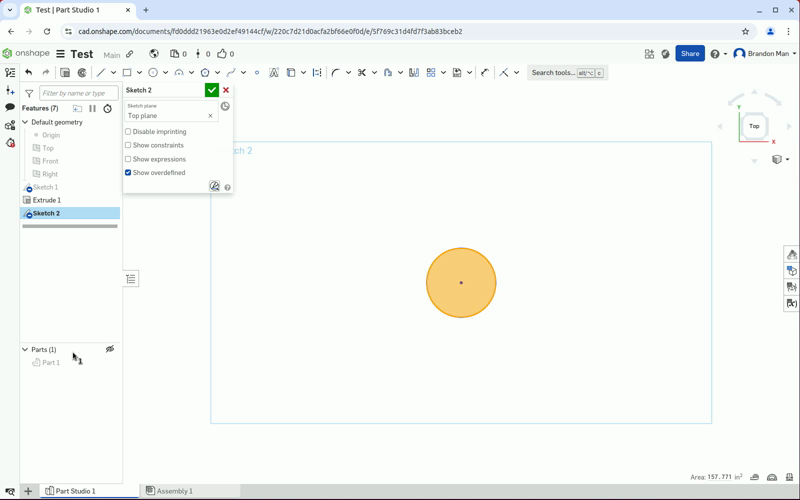
key(shift+y)
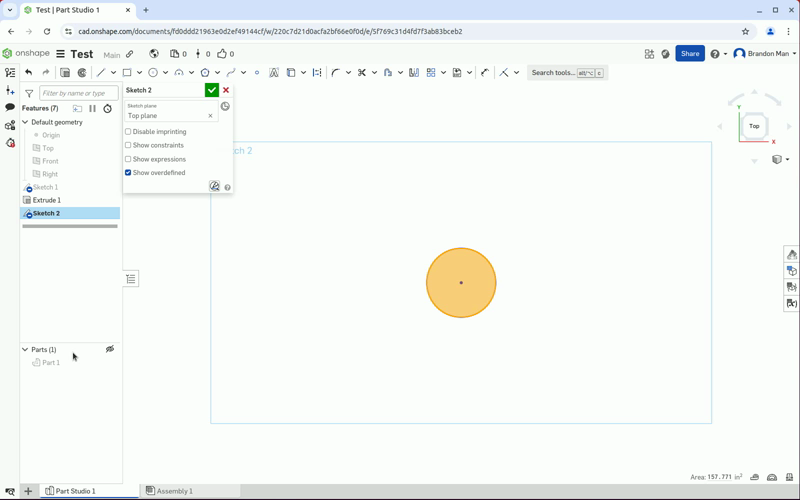
key(shift+e)
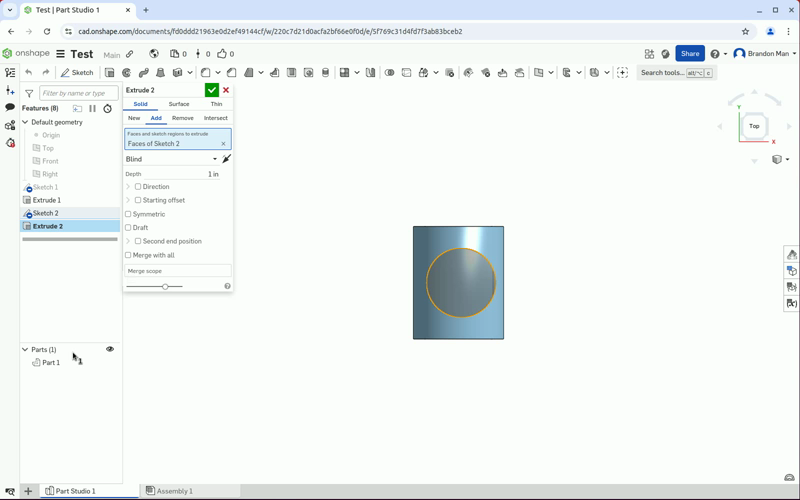
mouse_move(143, 106)
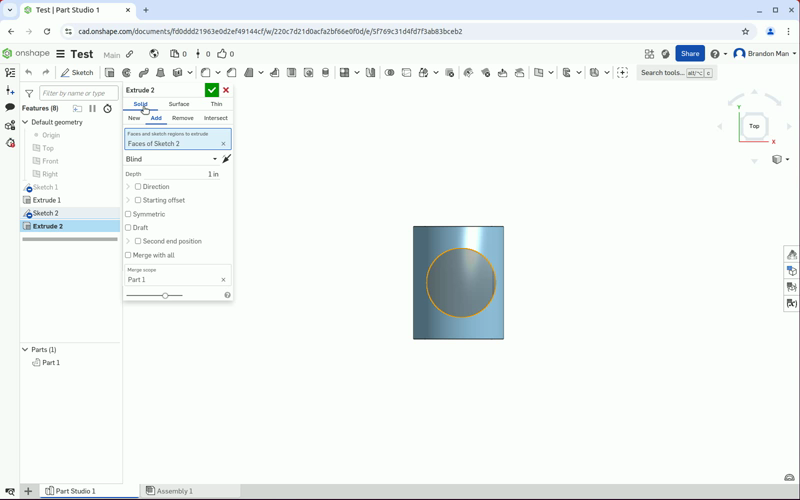
click(143, 106)
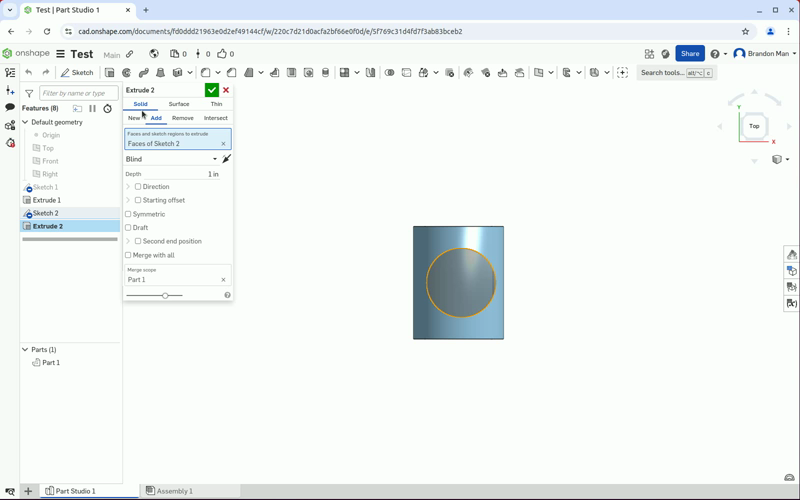
mouse_move(137, 120)
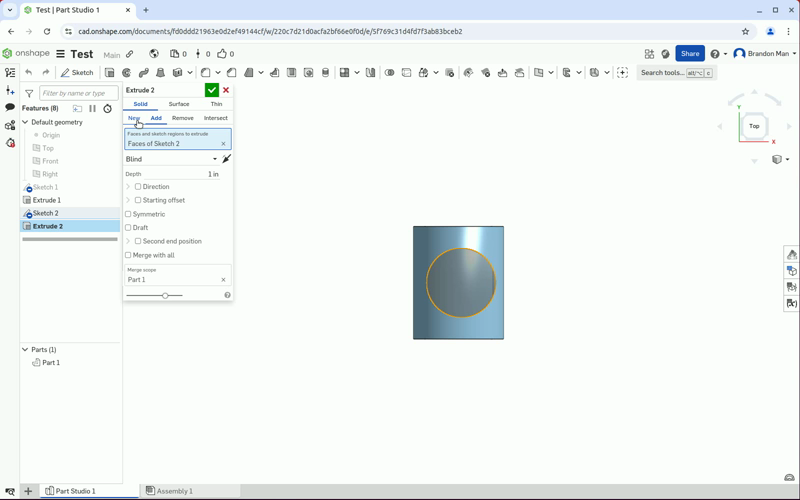
click(137, 120)
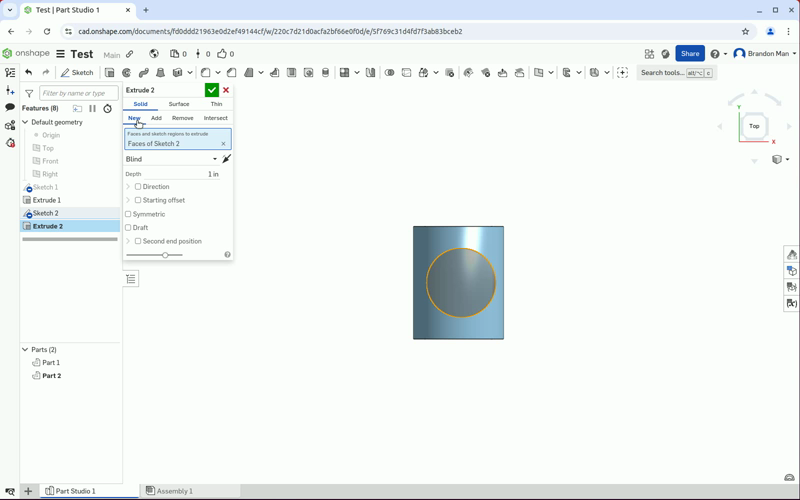
key(tab, 4)
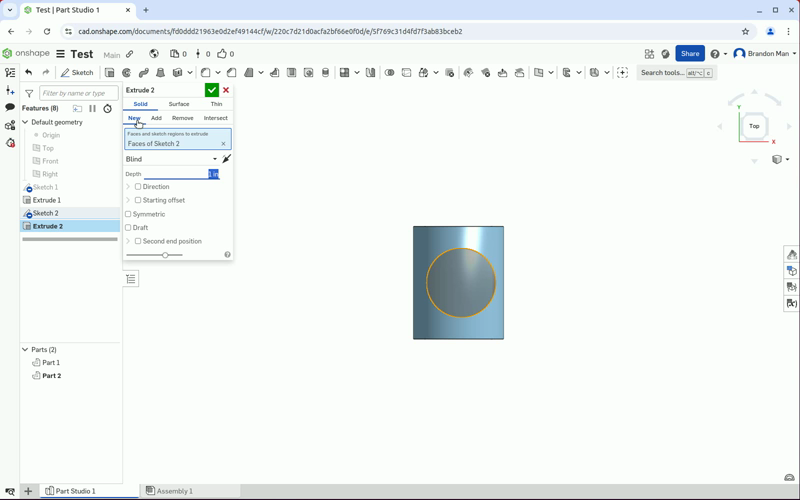
text(23.108)
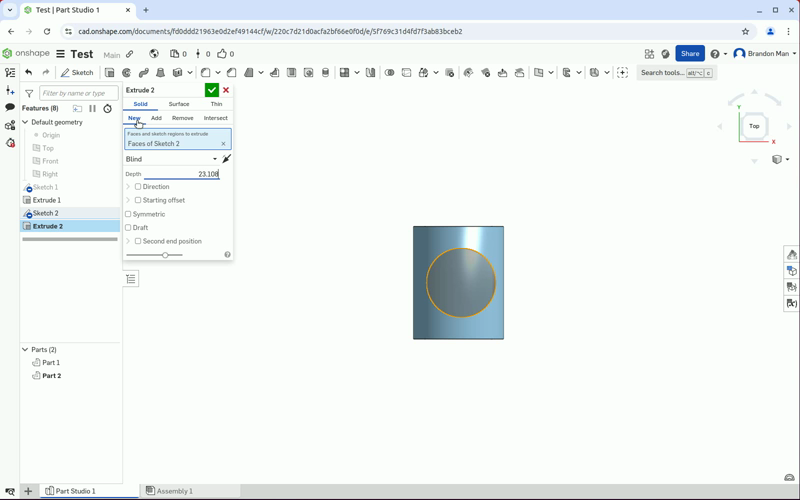
key(enter)
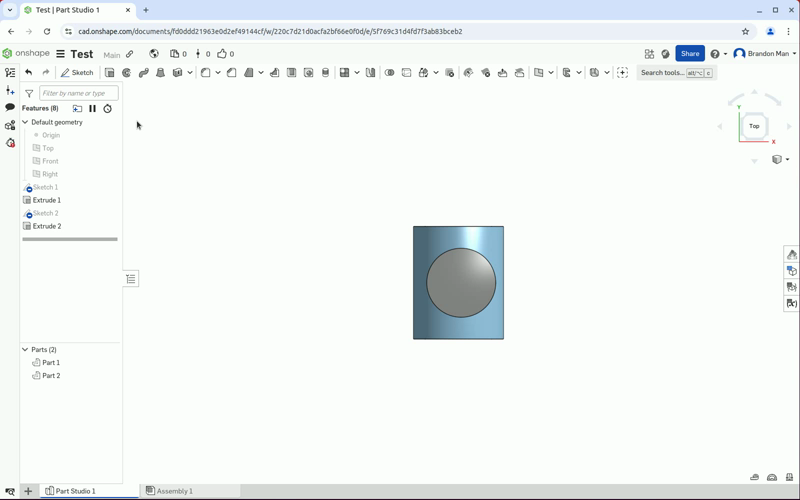
key(shift+h)
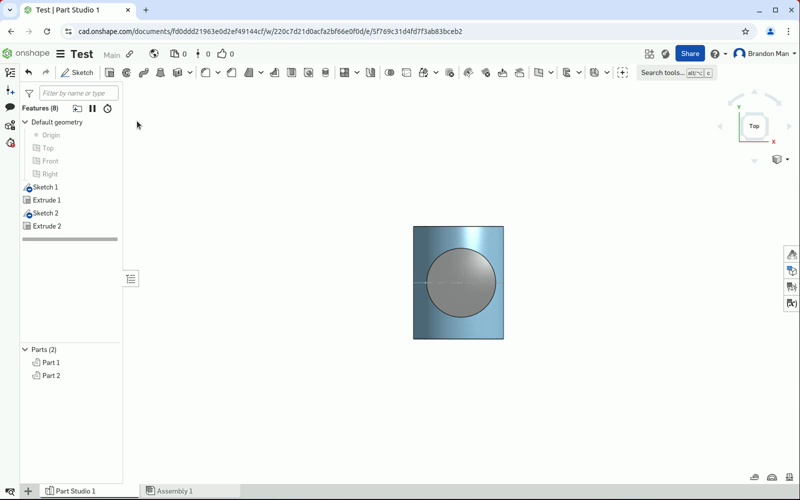
key(shift+h)
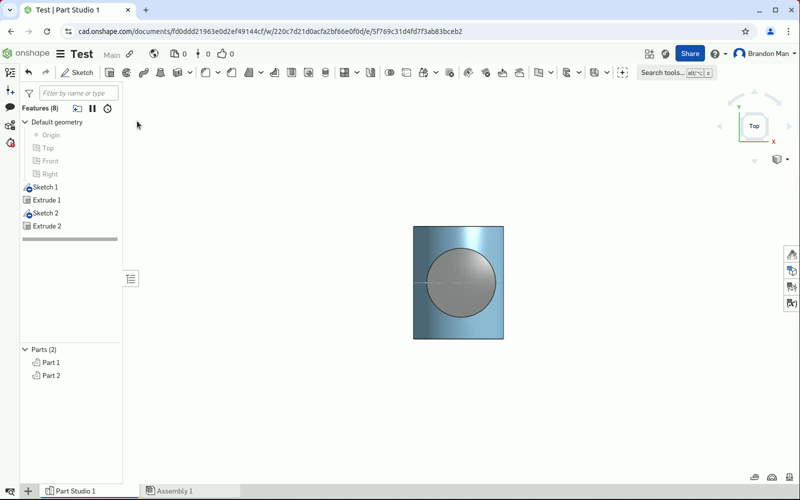
key(shift+7)
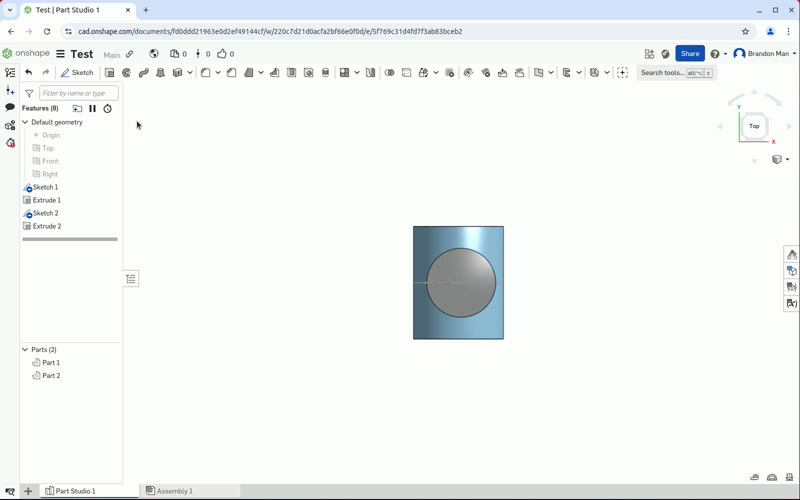
key(up, 3)
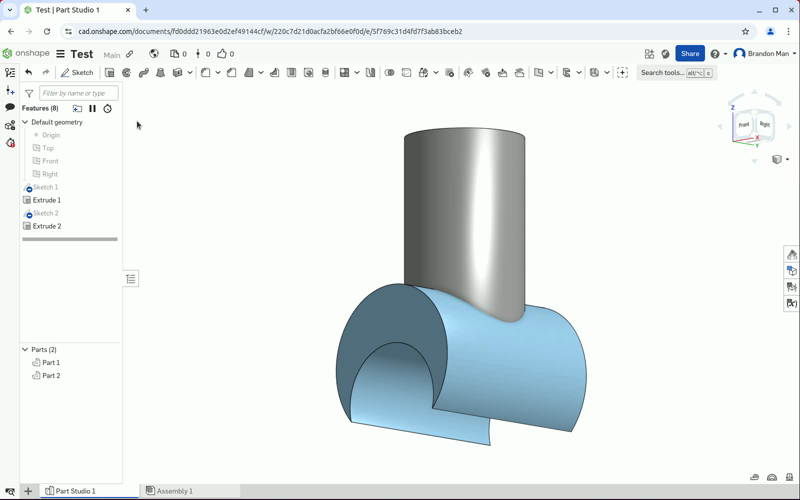
key(left, 3)
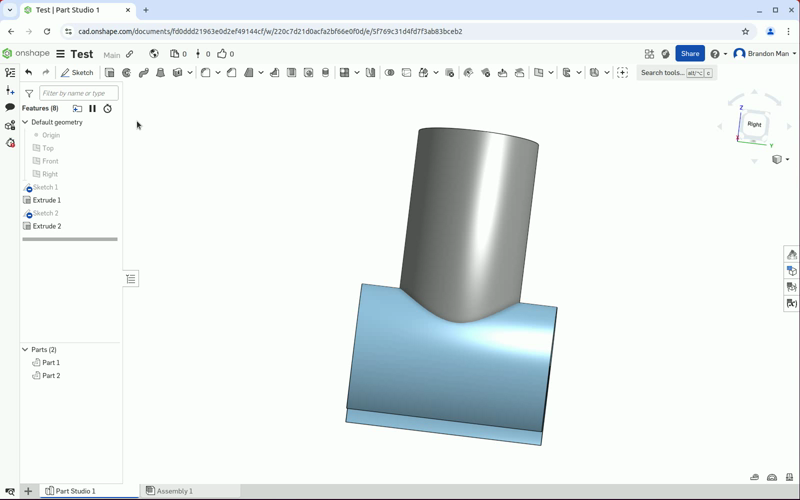
key(right, 3)
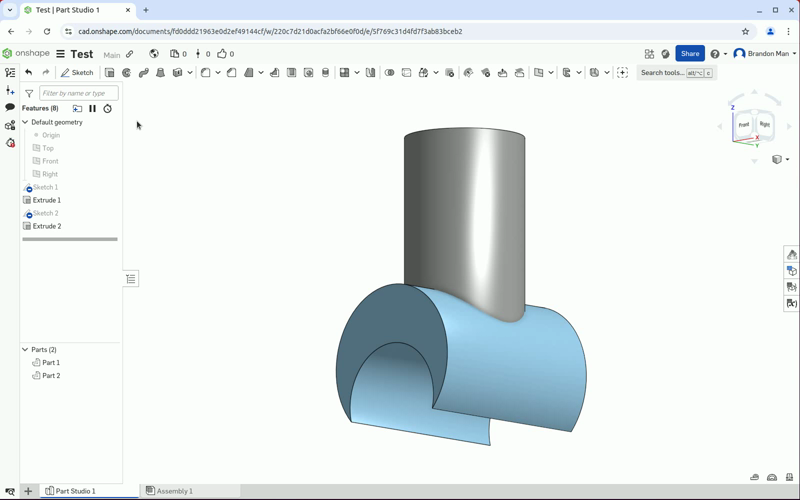
key(down, 3)
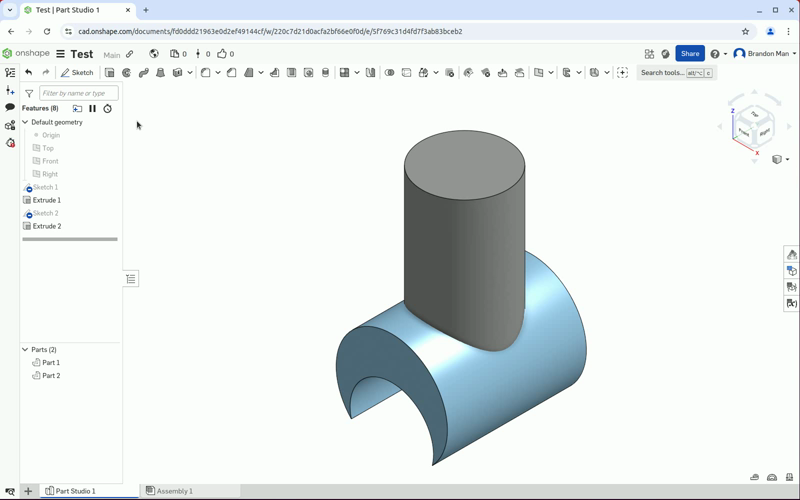
mouse_move(73, 189)
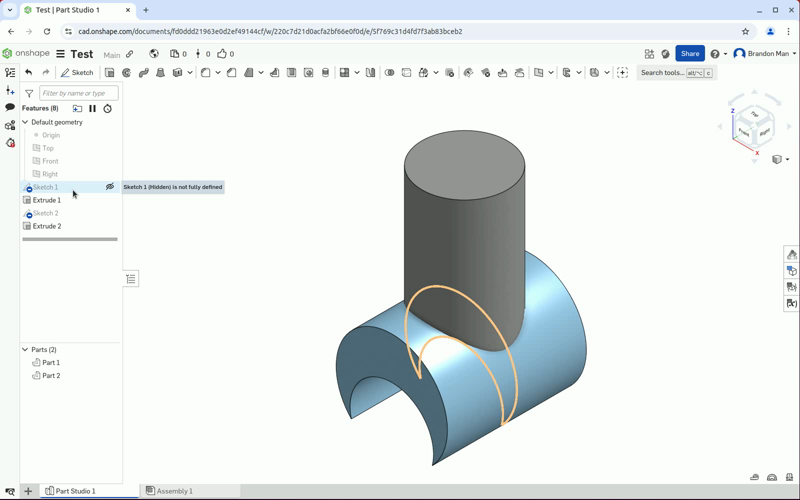
click(73, 189)